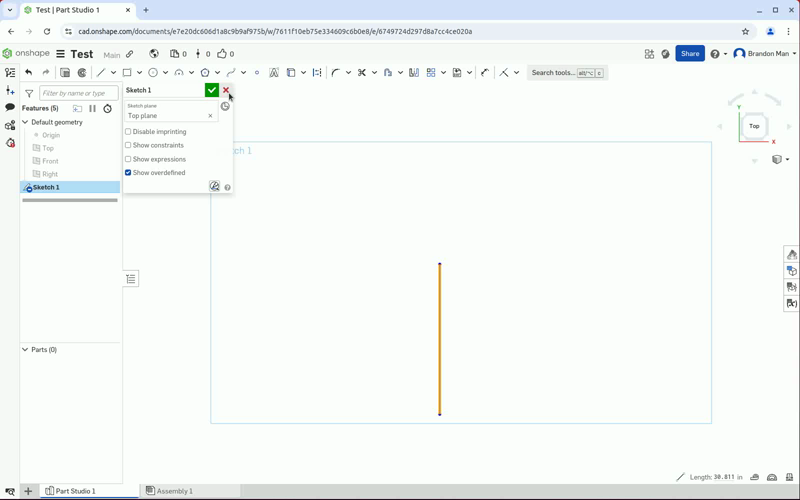
key(shift+h)
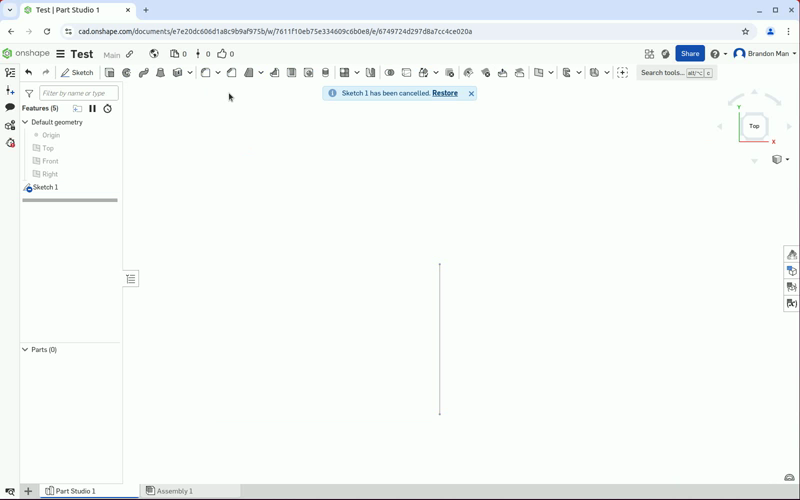
key(shift+s)
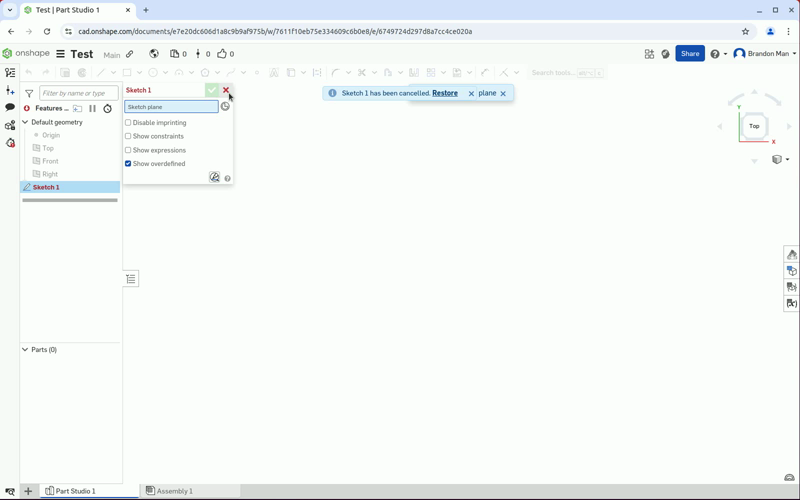
mouse_move(73, 150)
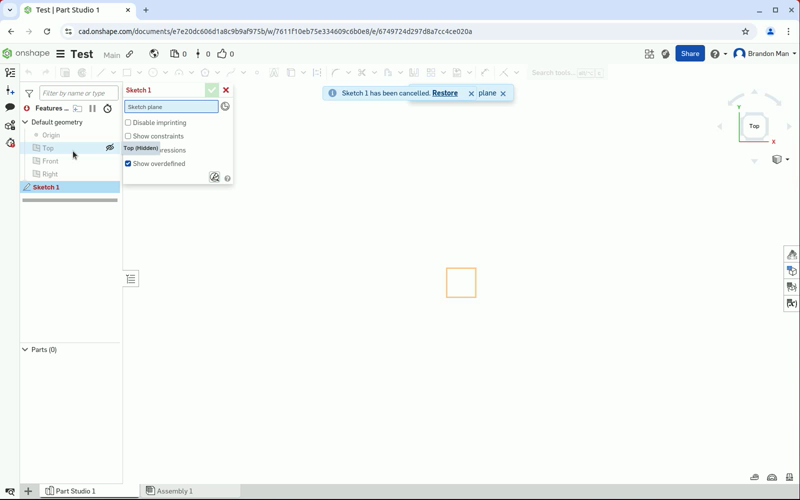
click(73, 150)
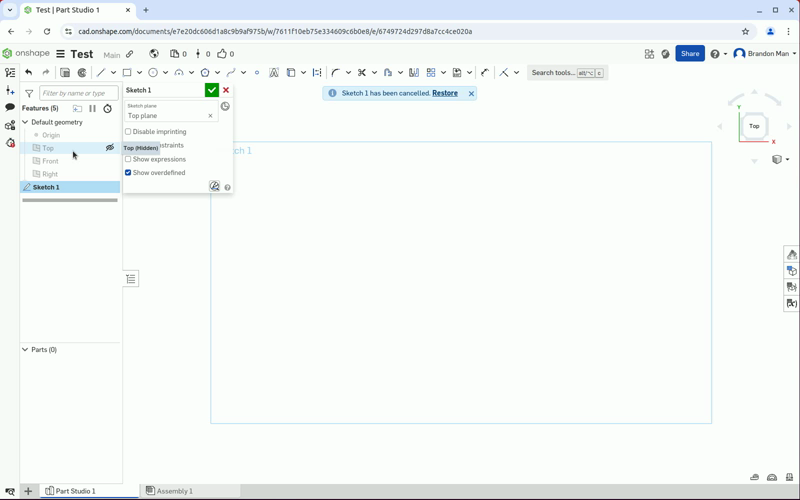
mouse_move(73, 352)
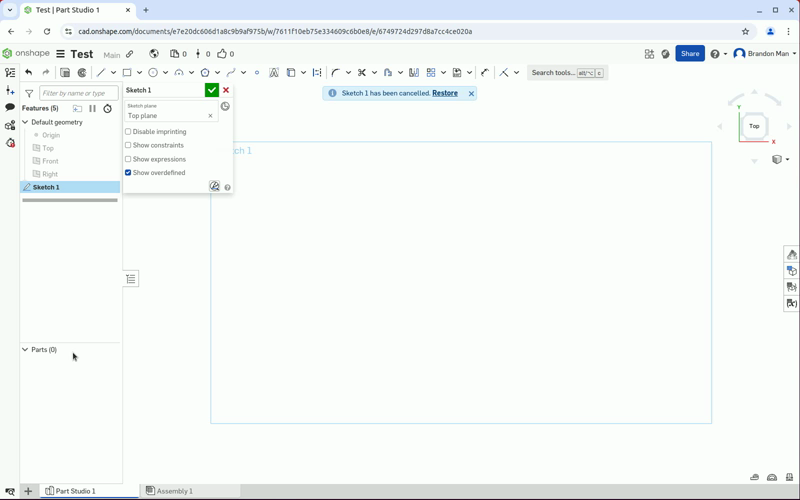
key(y)
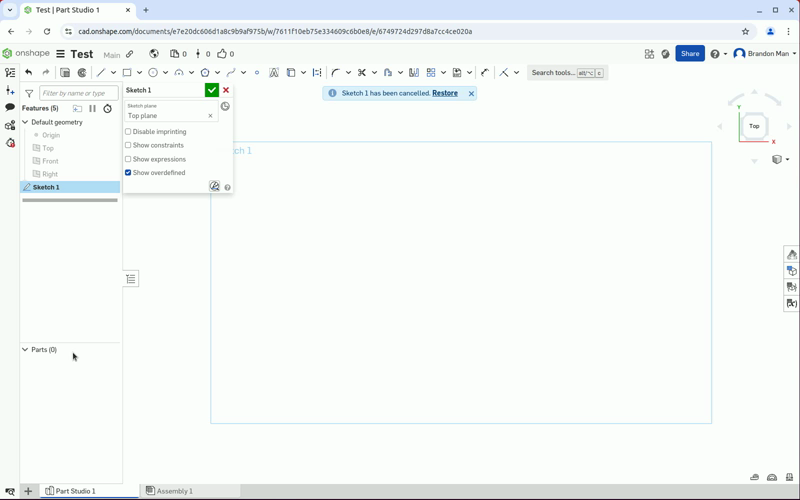
key(l)
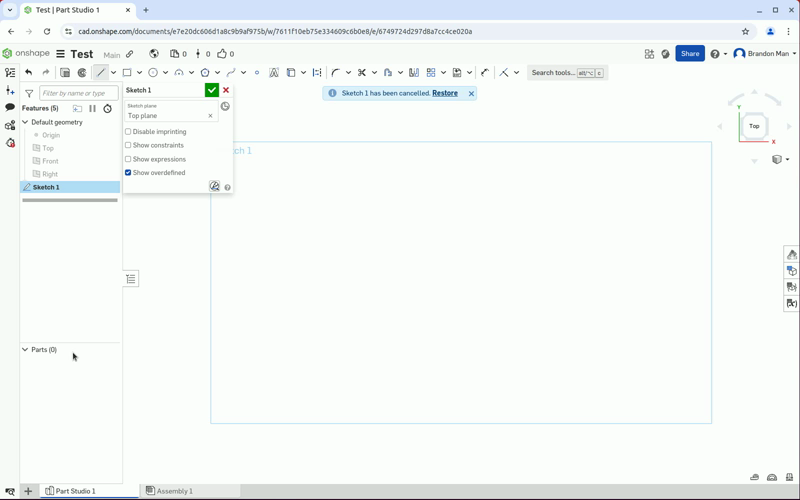
key_down(shift)
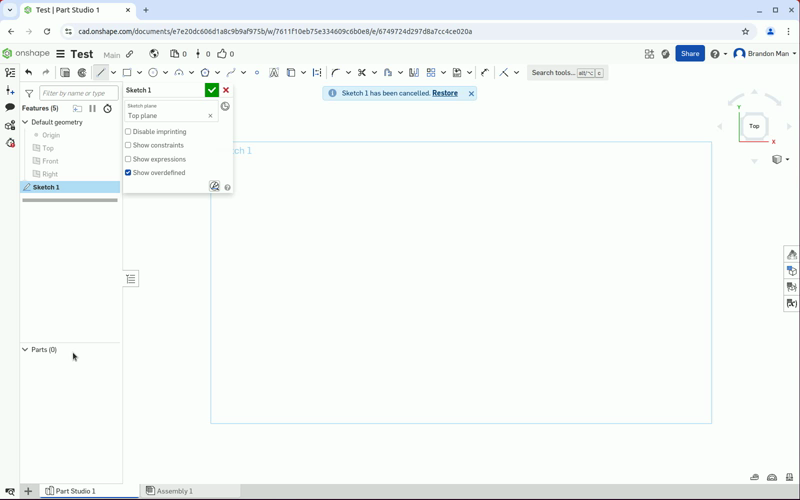
mouse_move(388, 339)
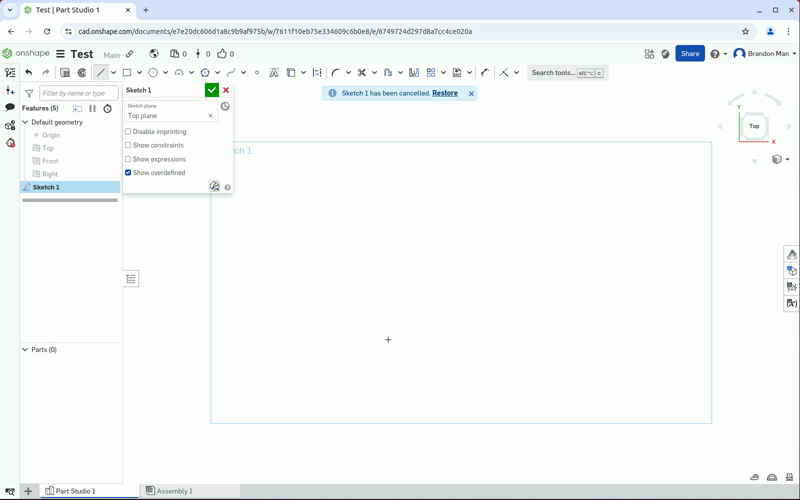
click(388, 339)
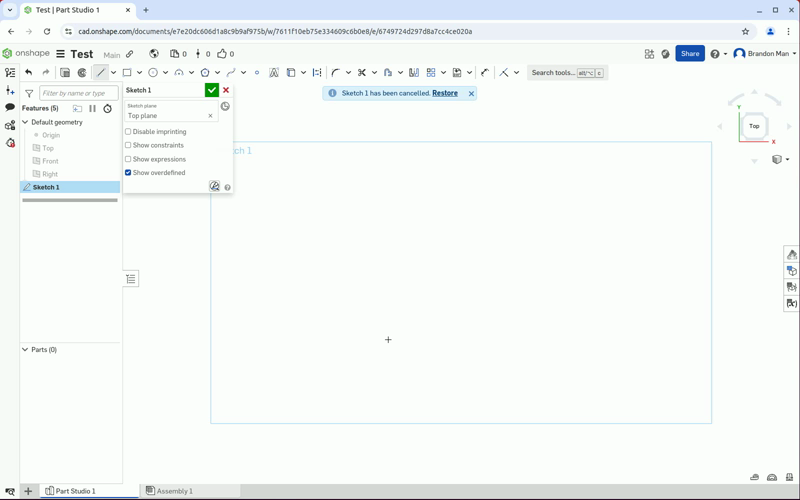
key_up(shift)
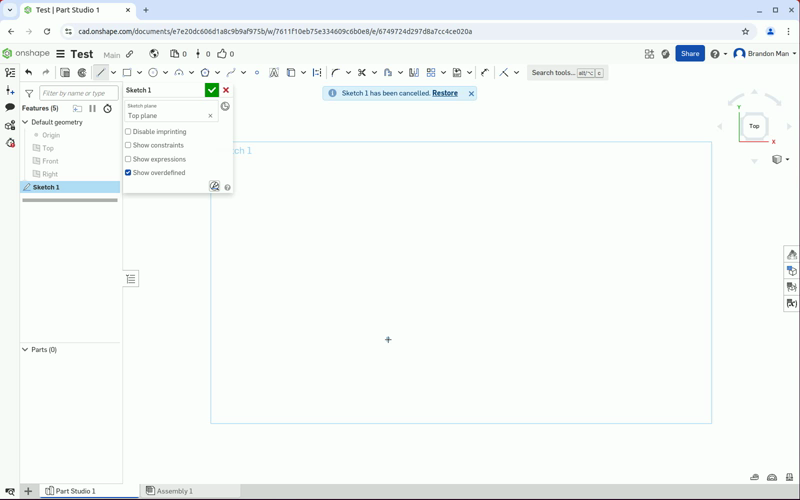
key_down(shift)
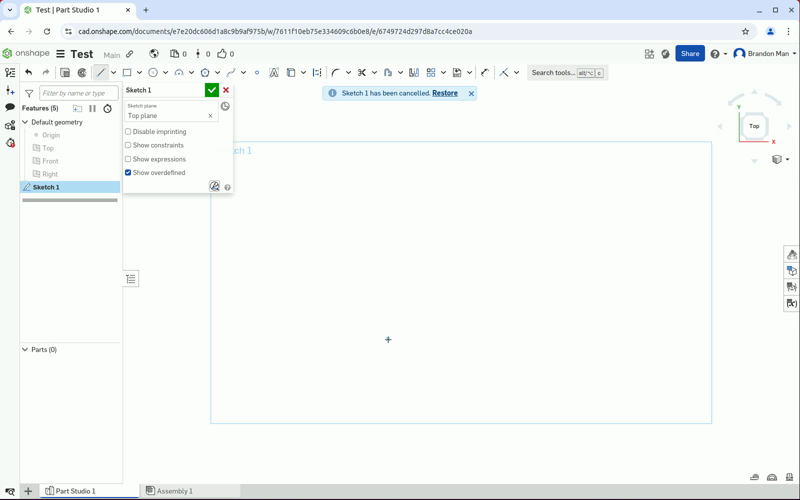
mouse_move(547, 339)
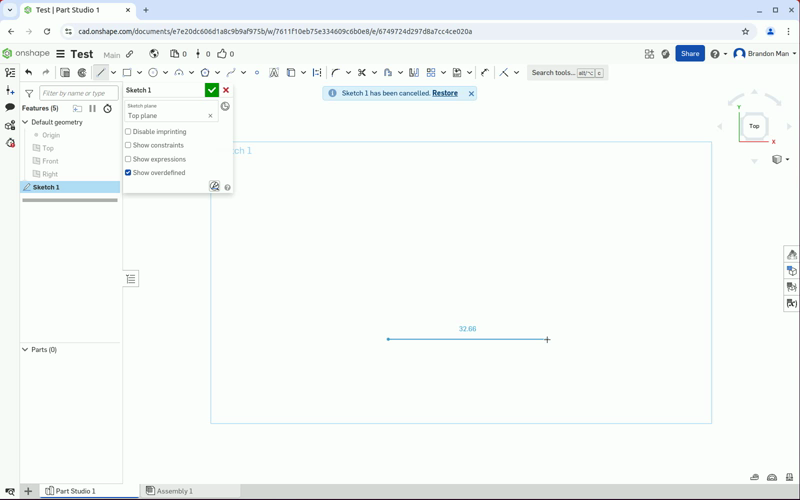
click(547, 339)
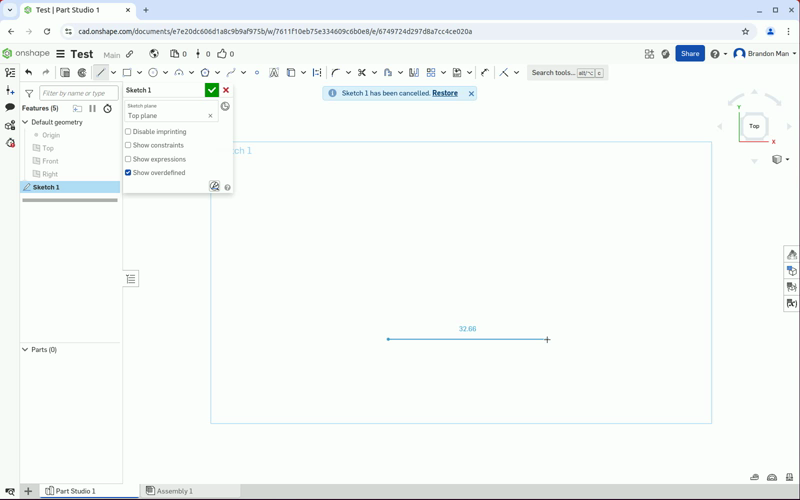
key_up(shift)
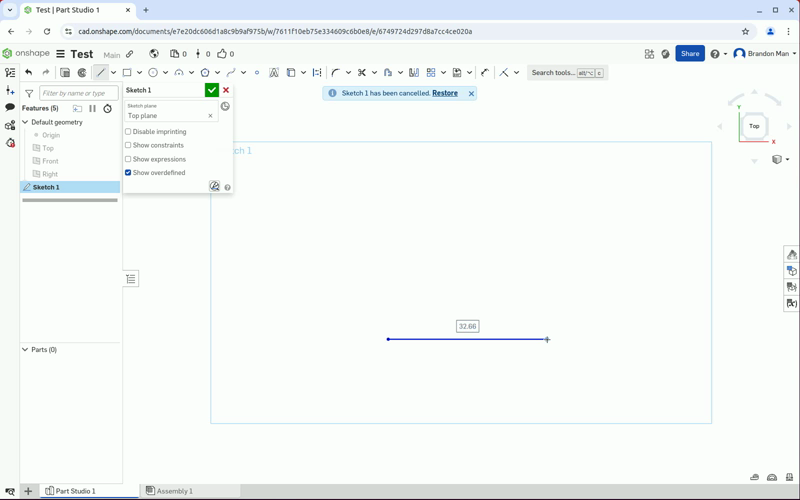
key_down(shift)
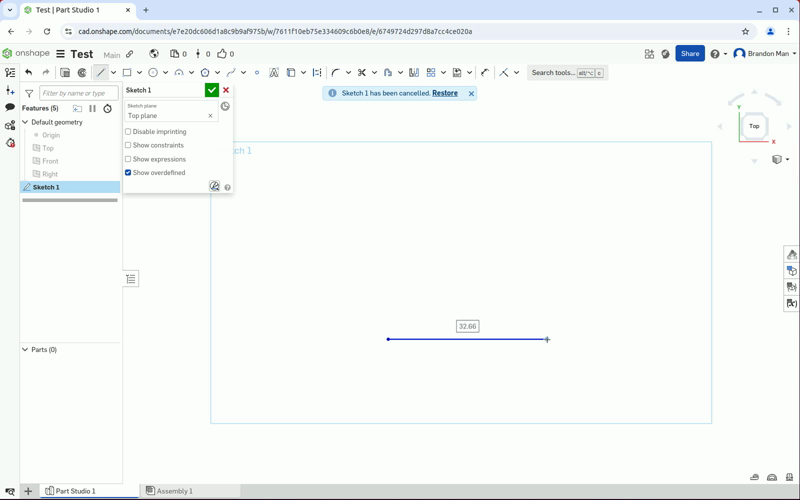
mouse_move(577, 339)
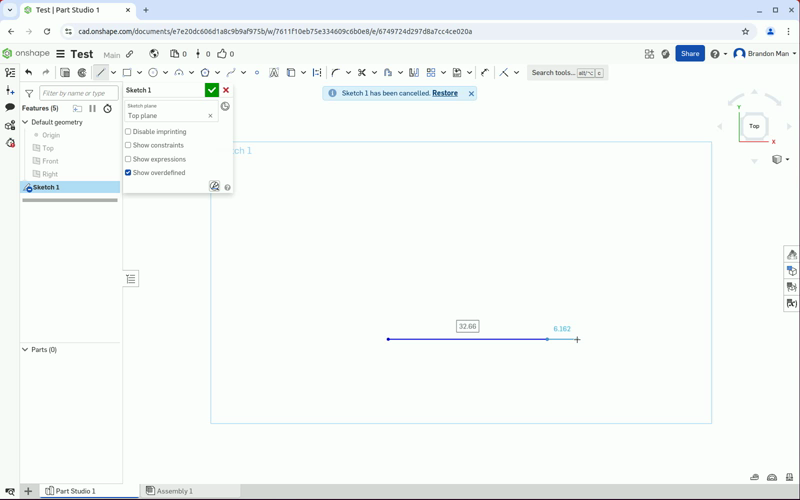
mouse_move(547, 285)
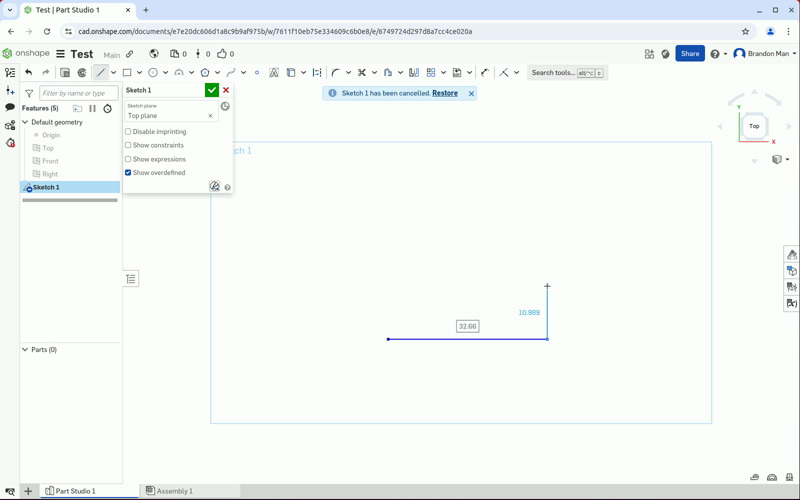
click(547, 285)
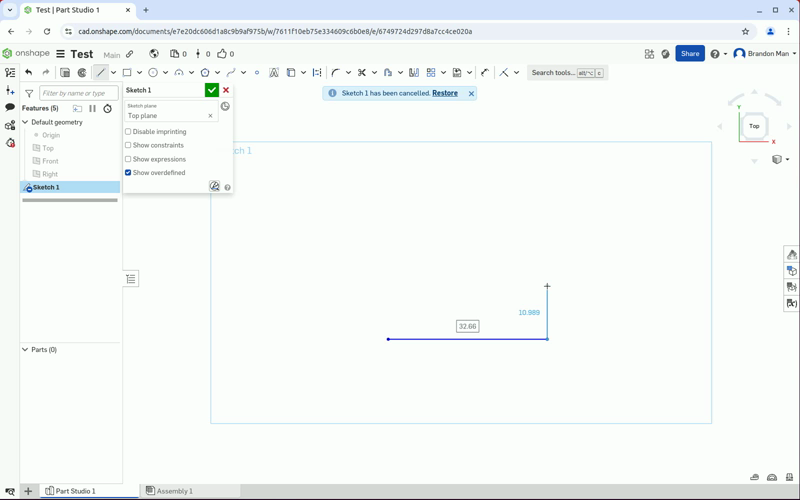
key_up(shift)
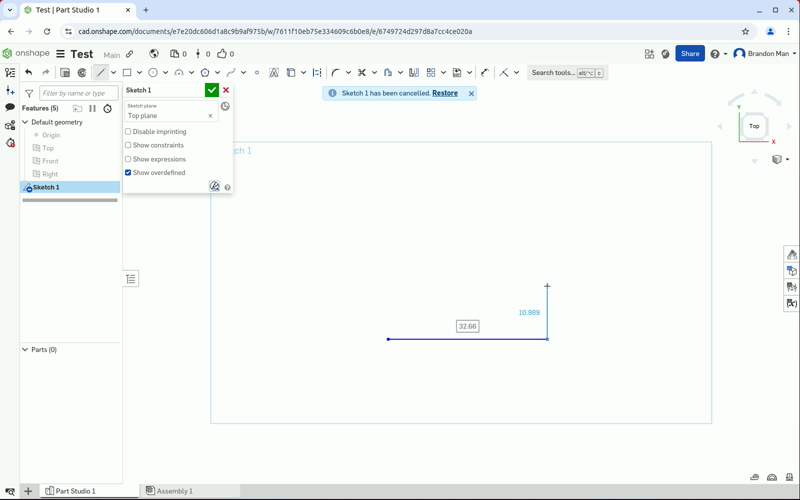
key_down(shift)
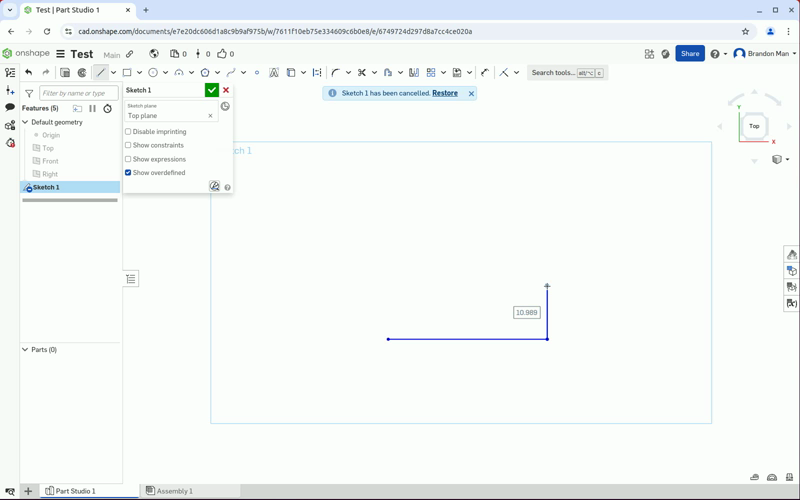
mouse_move(453, 285)
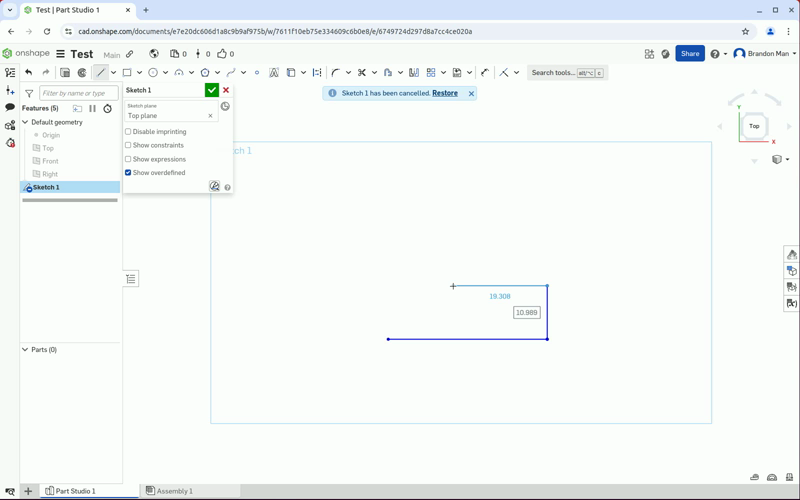
click(453, 285)
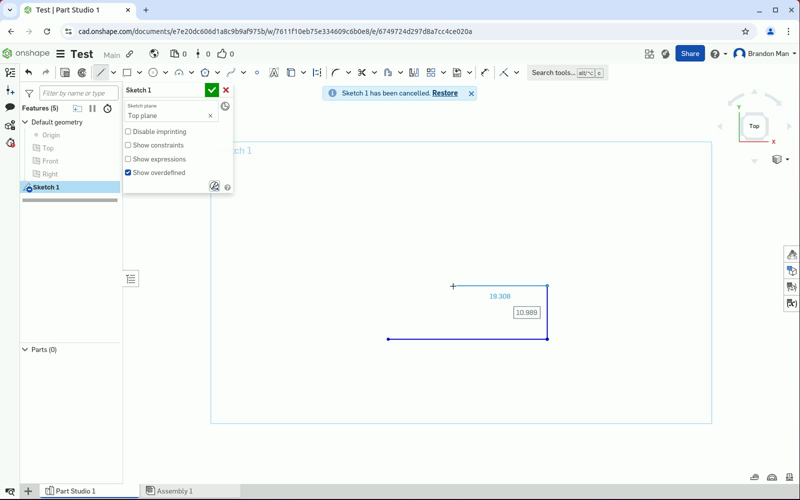
key_up(shift)
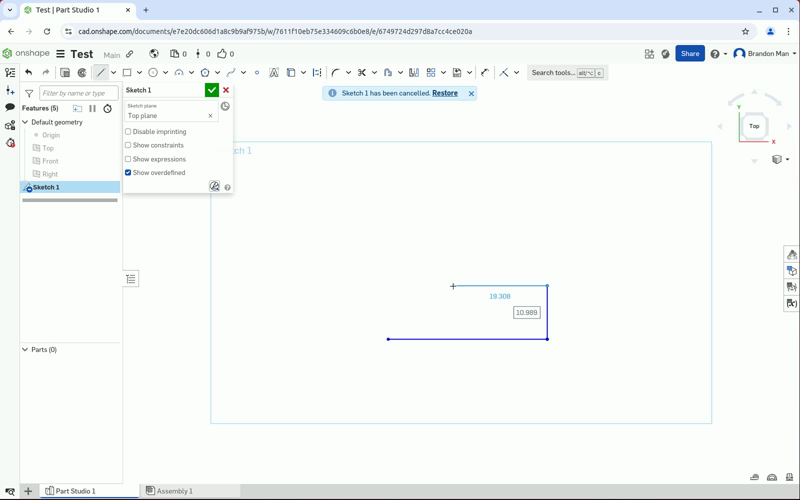
key_down(shift)
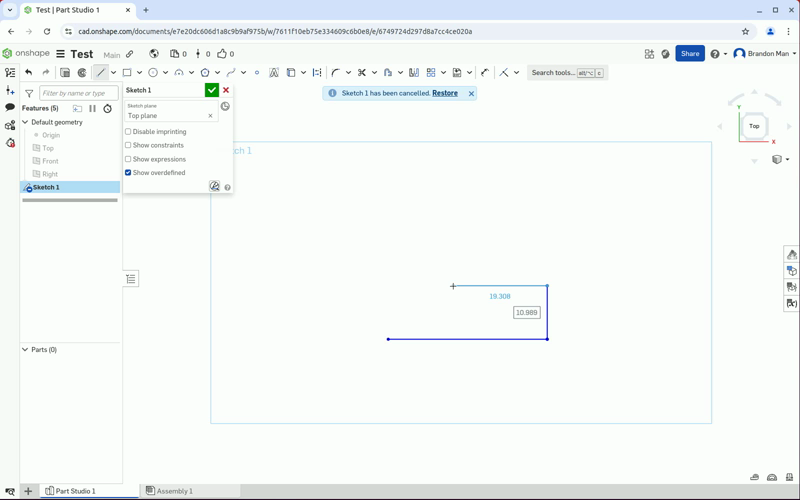
mouse_move(483, 285)
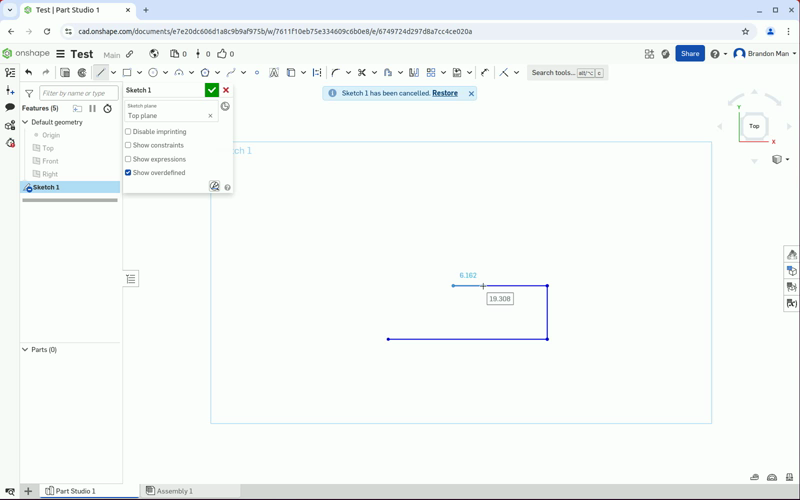
mouse_move(453, 243)
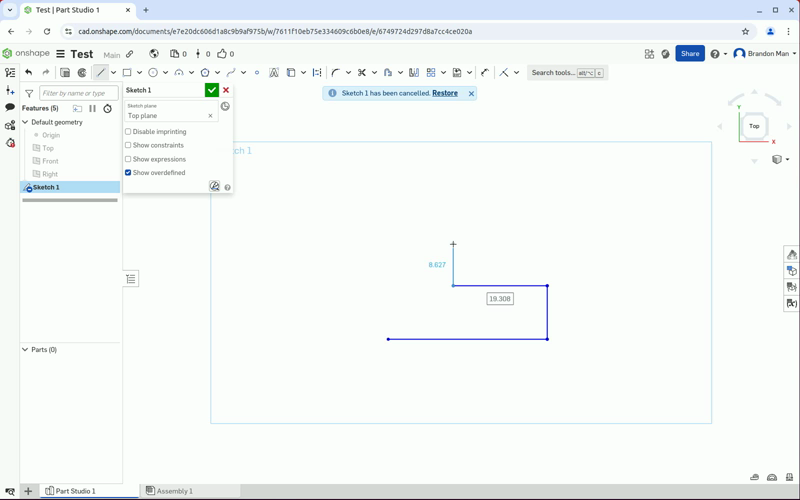
click(453, 243)
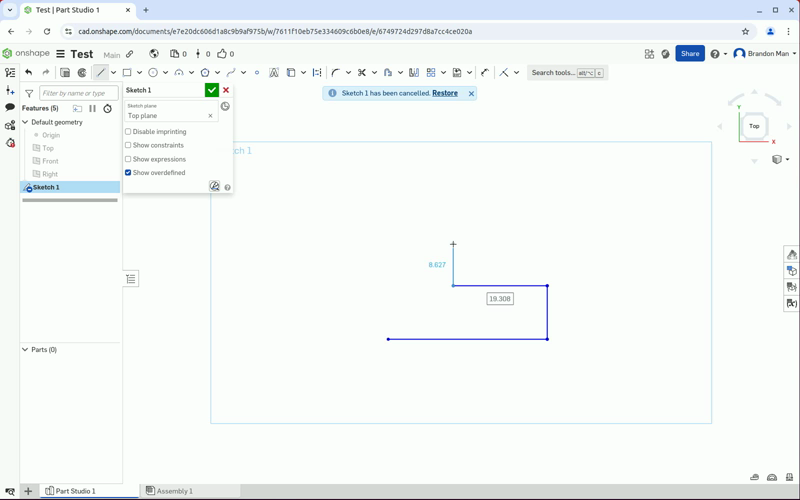
key_up(shift)
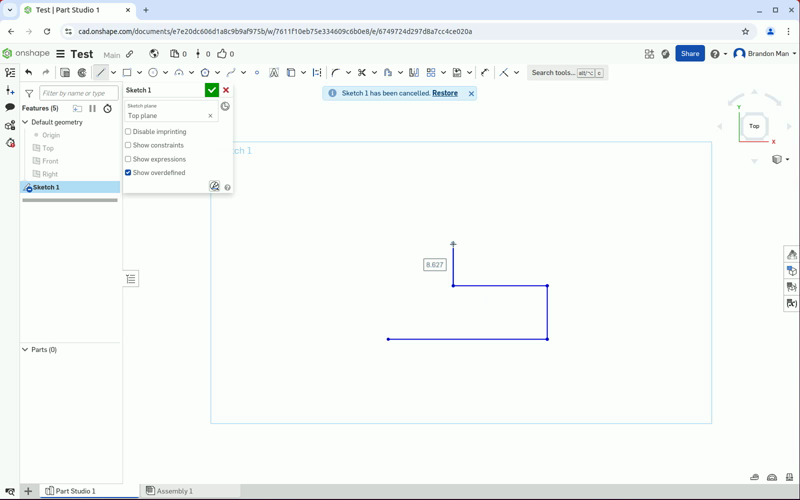
key_down(shift)
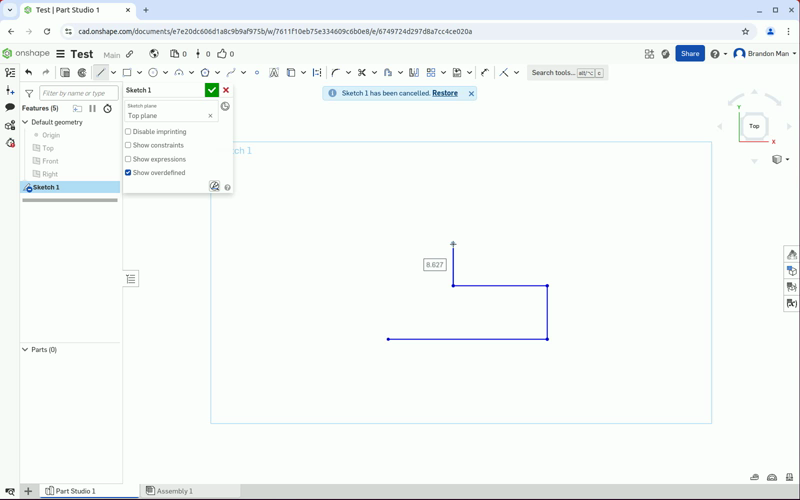
mouse_move(388, 243)
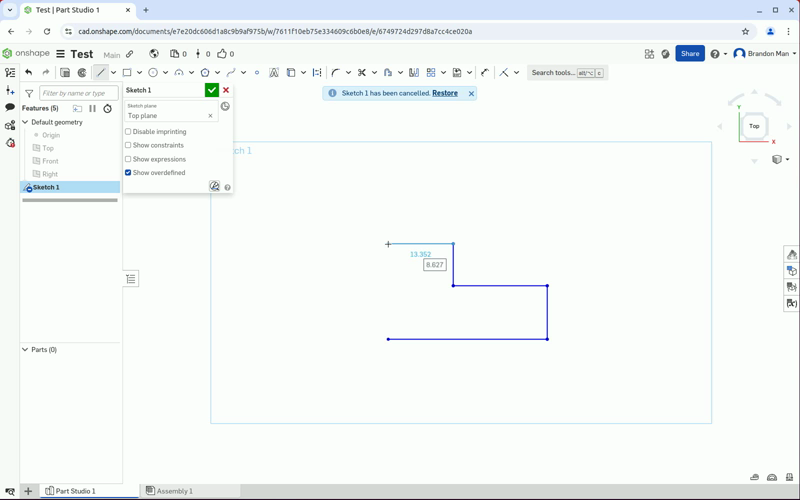
click(388, 243)
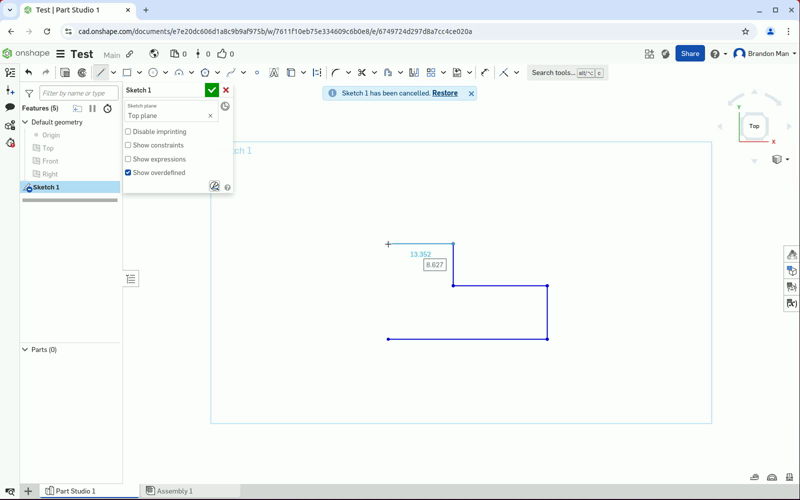
key_up(shift)
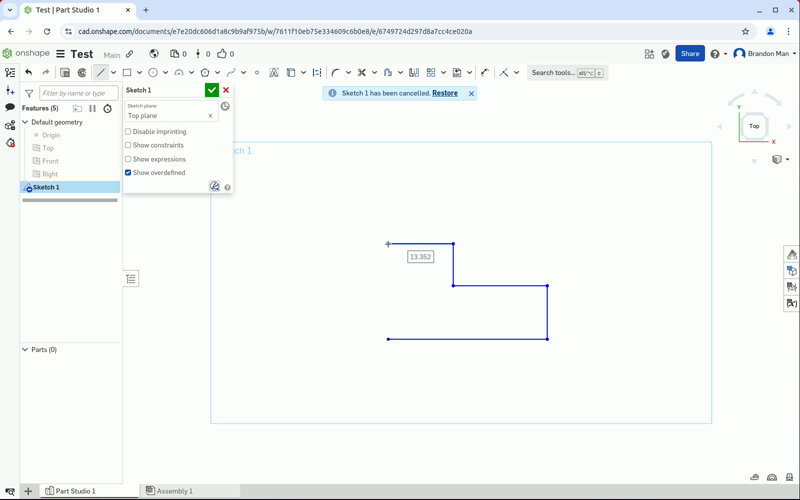
key_down(shift)
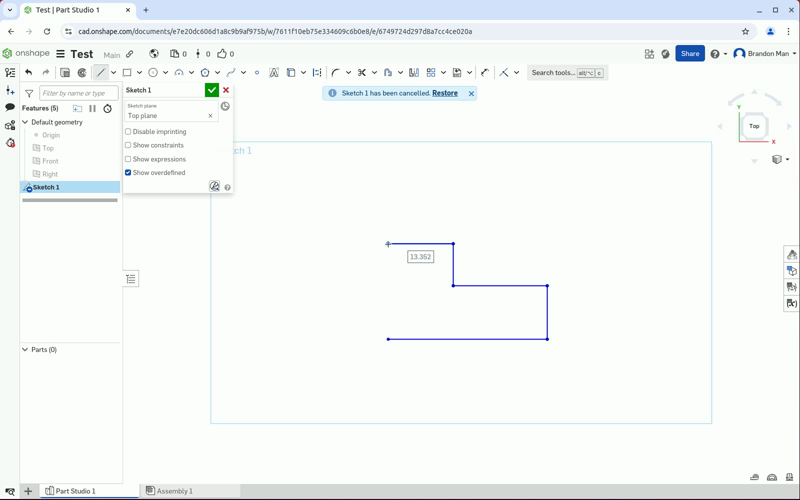
mouse_move(388, 339)
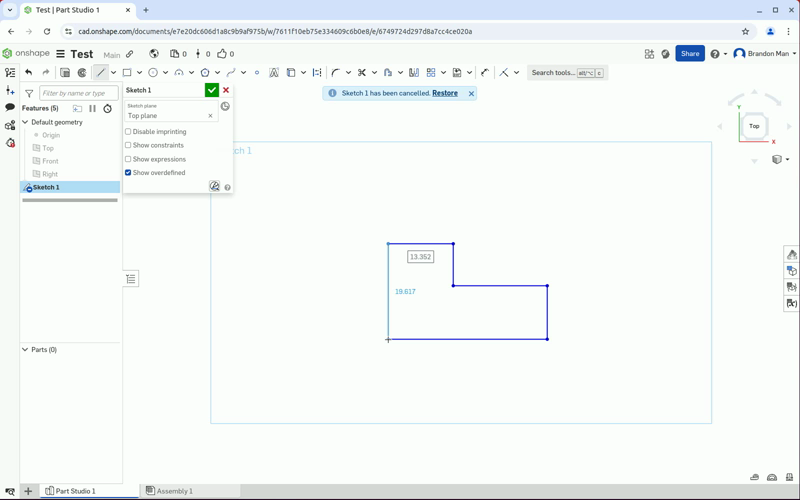
key_up(shift)
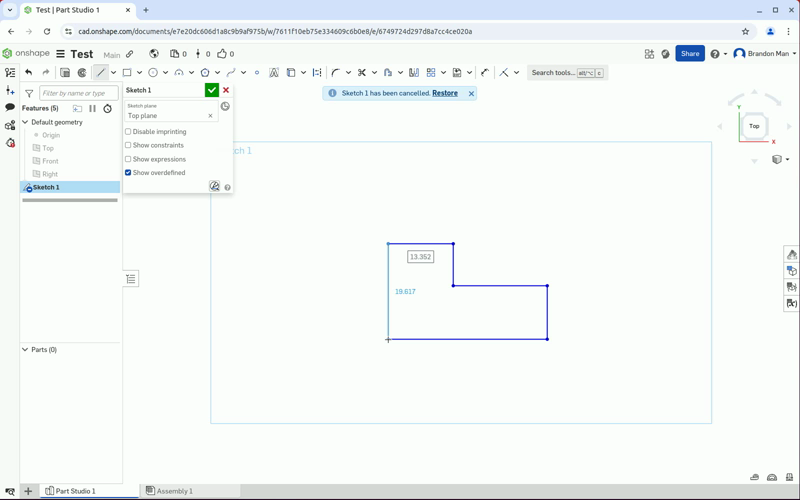
click(388, 339)
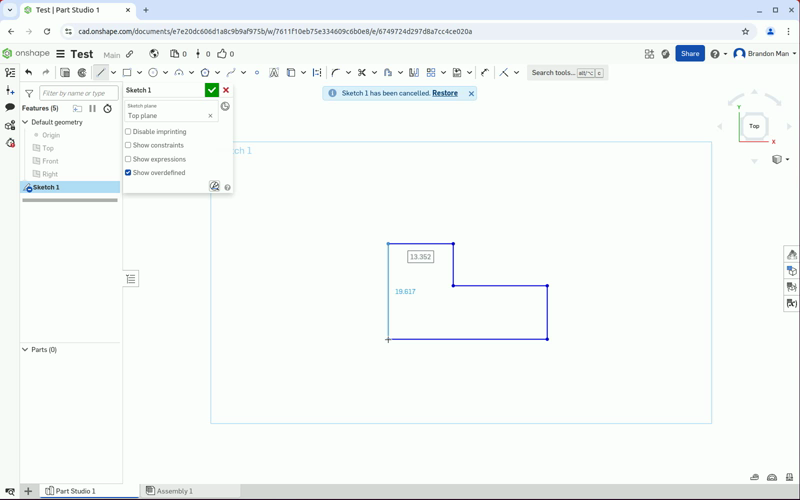
key(esc)
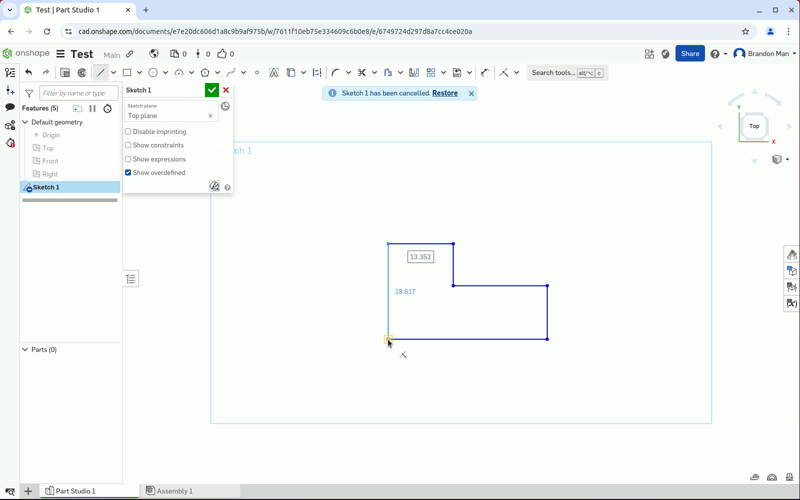
key(c)
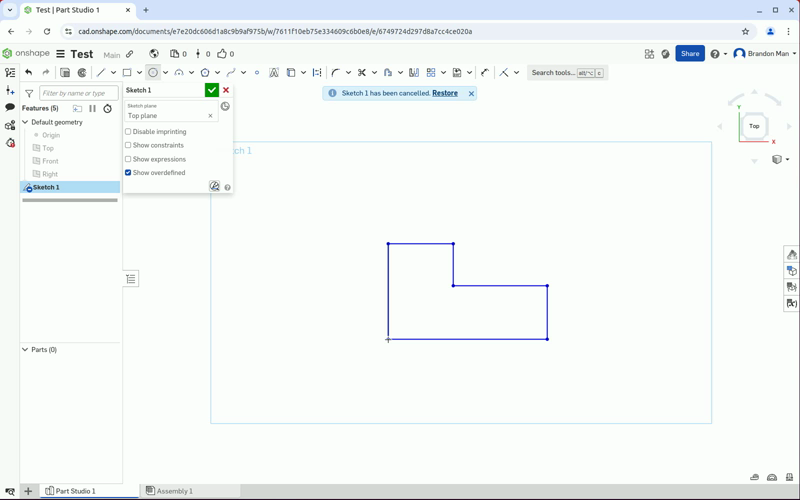
key_down(shift)
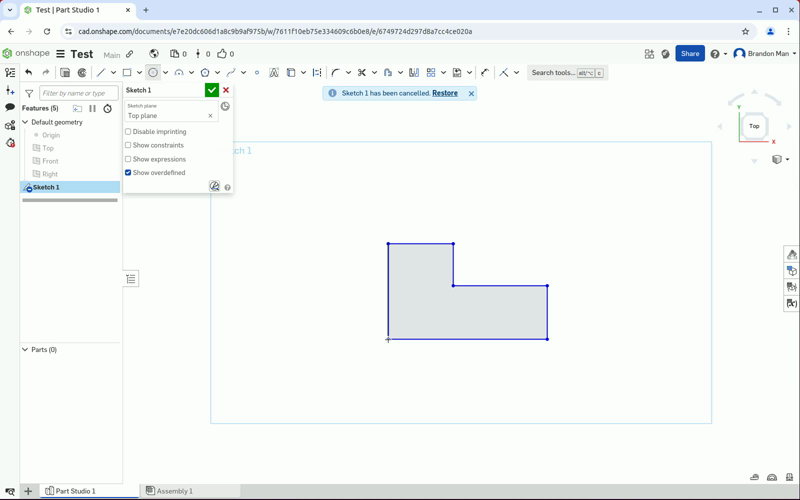
mouse_move(419, 267)
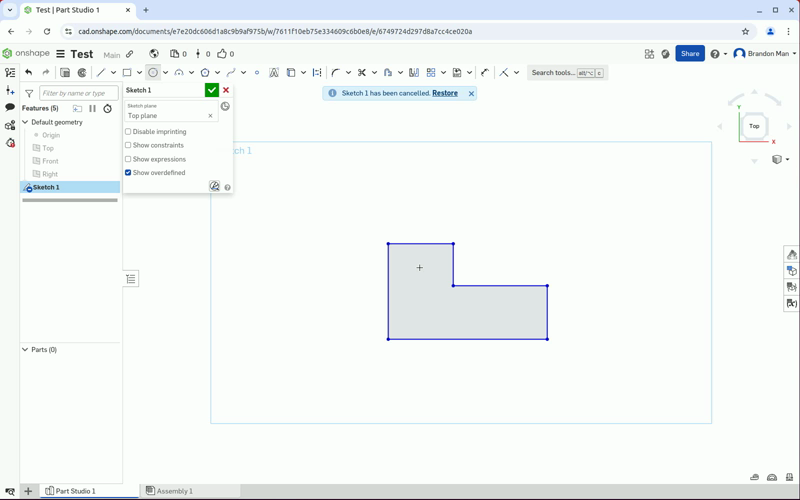
click(419, 267)
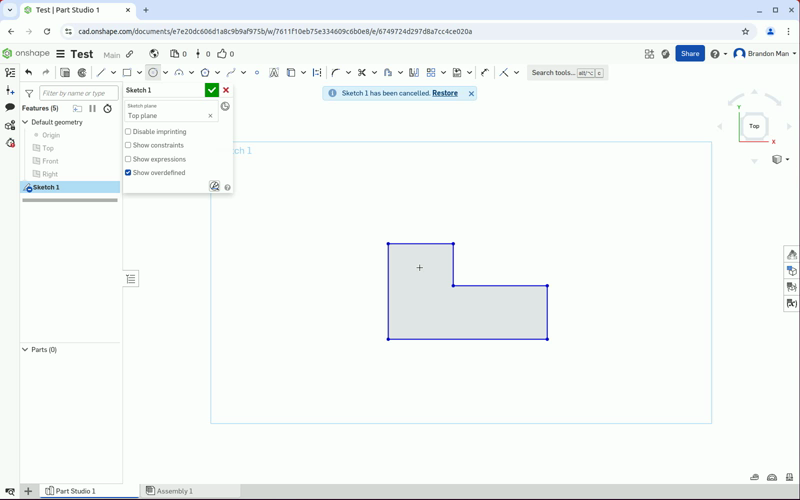
key_up(shift)
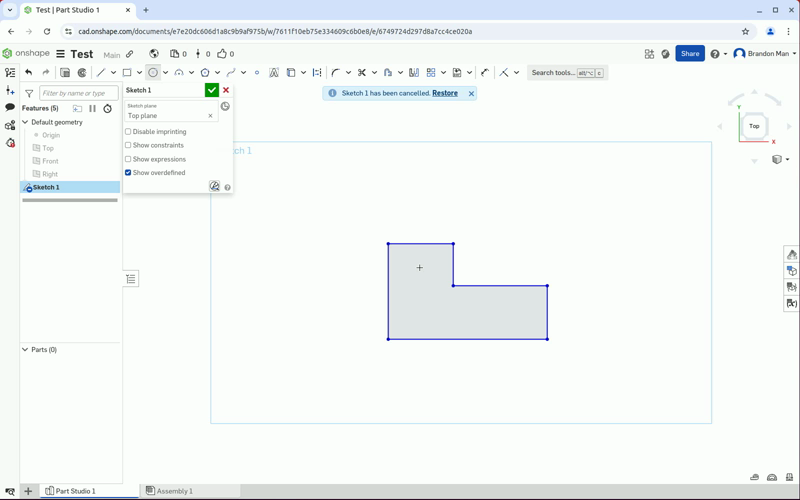
mouse_move(436, 267)
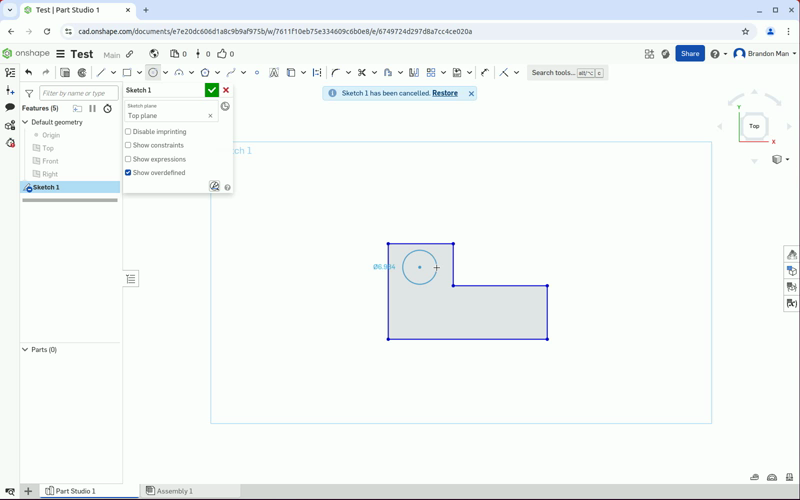
click(436, 267)
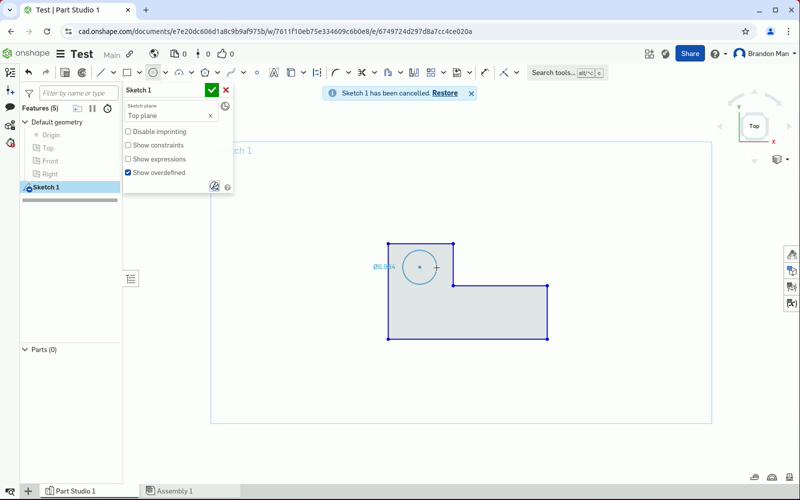
key(esc)
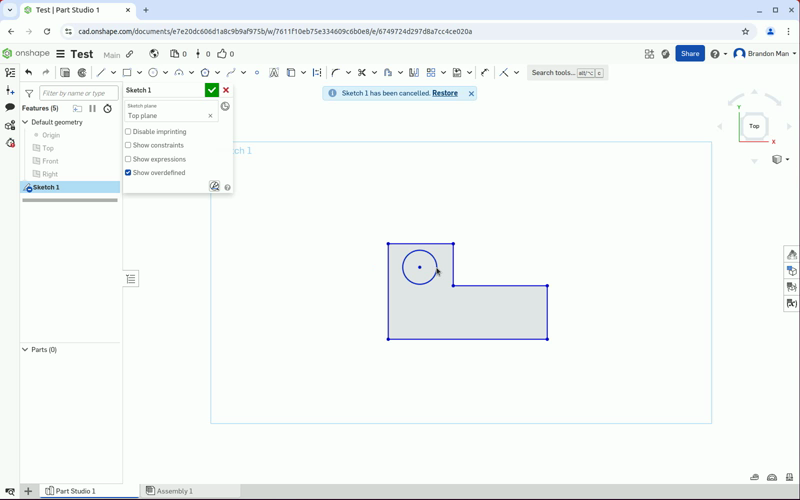
key(c)
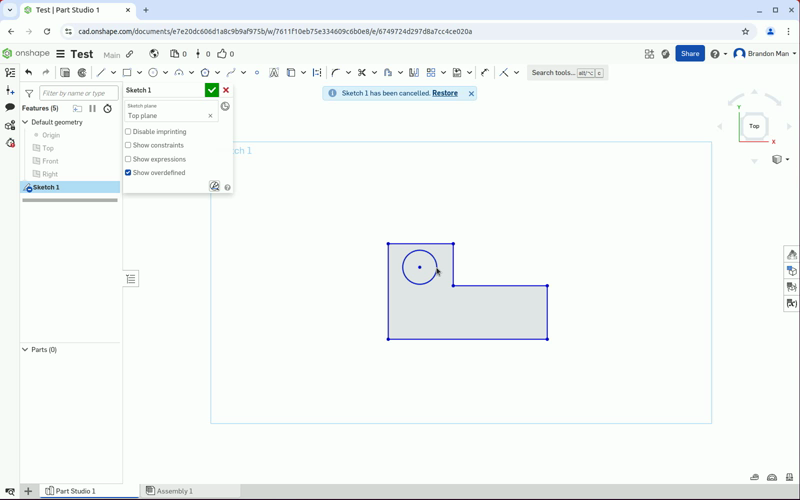
key_down(shift)
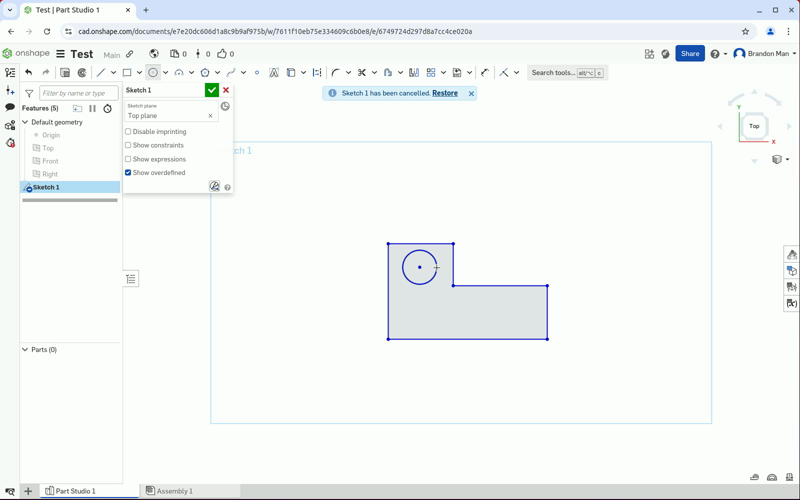
mouse_move(468, 315)
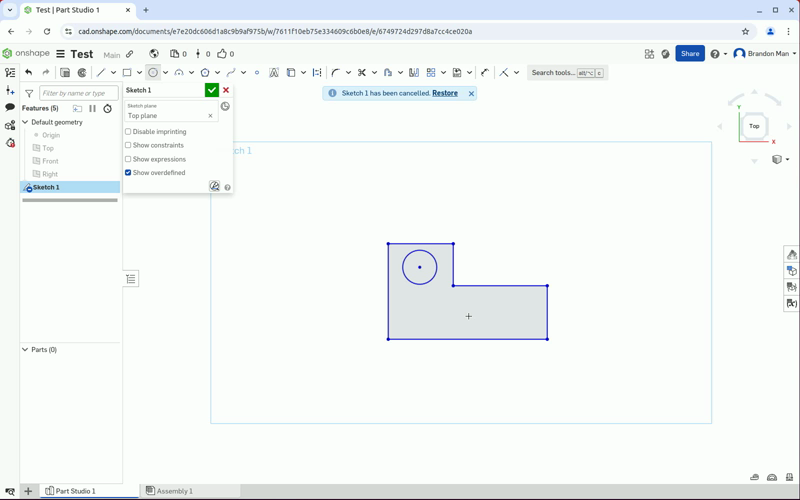
click(468, 315)
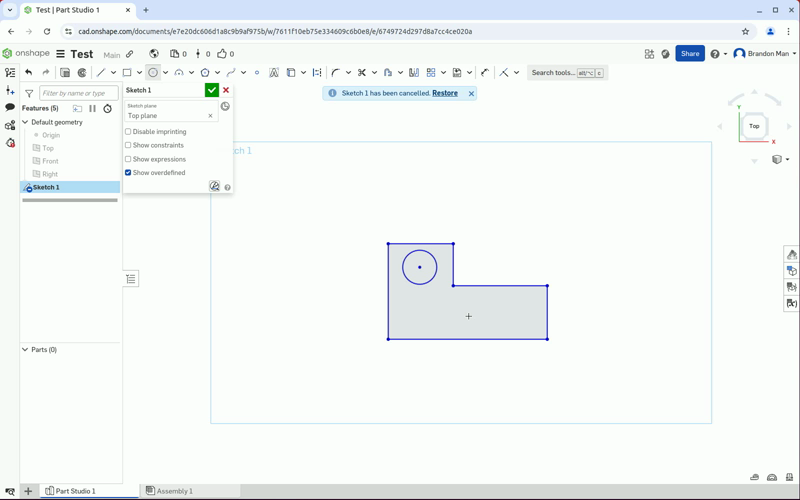
key_up(shift)
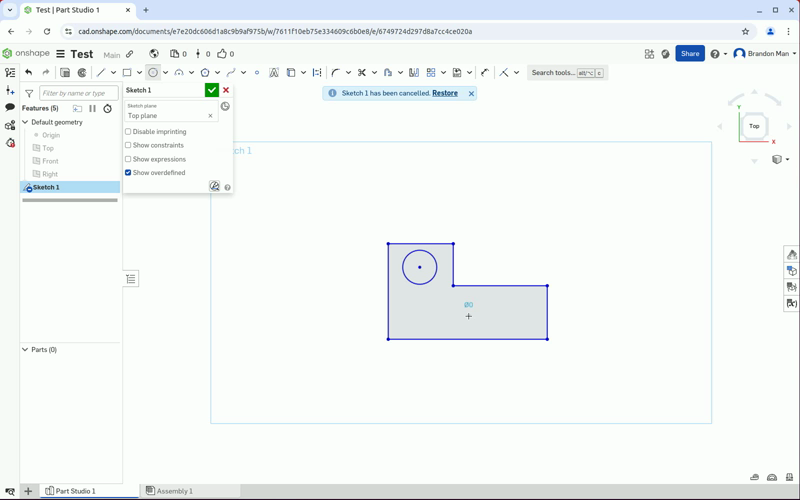
mouse_move(486, 315)
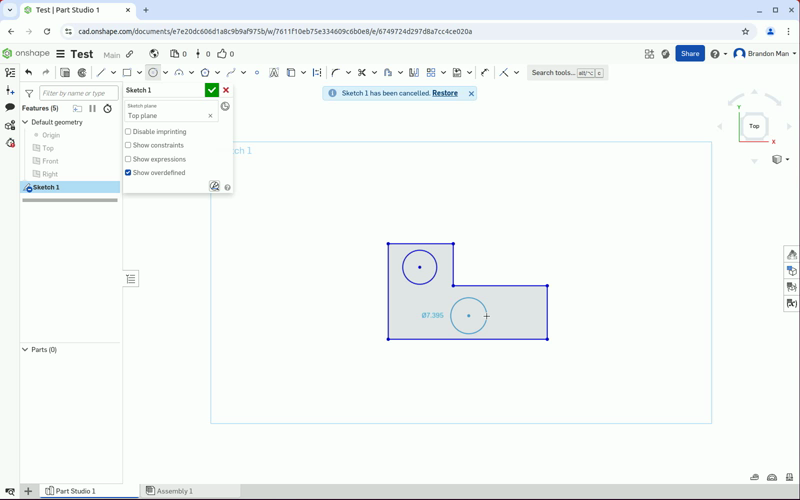
click(486, 315)
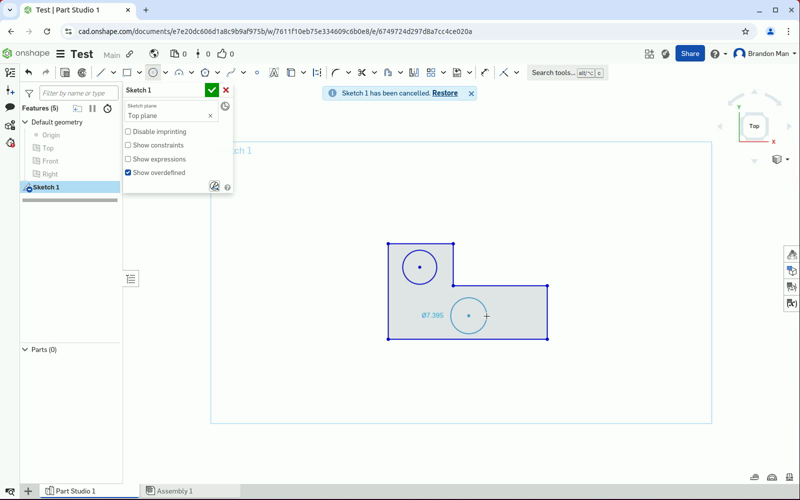
key(esc)
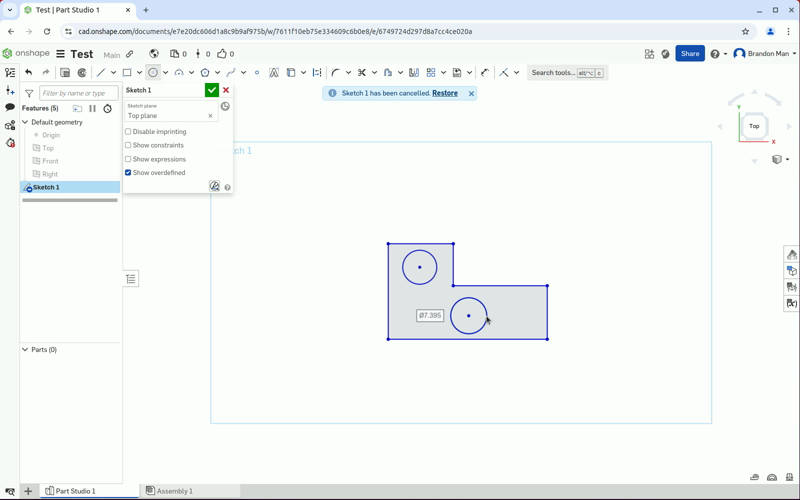
mouse_move(502, 307)
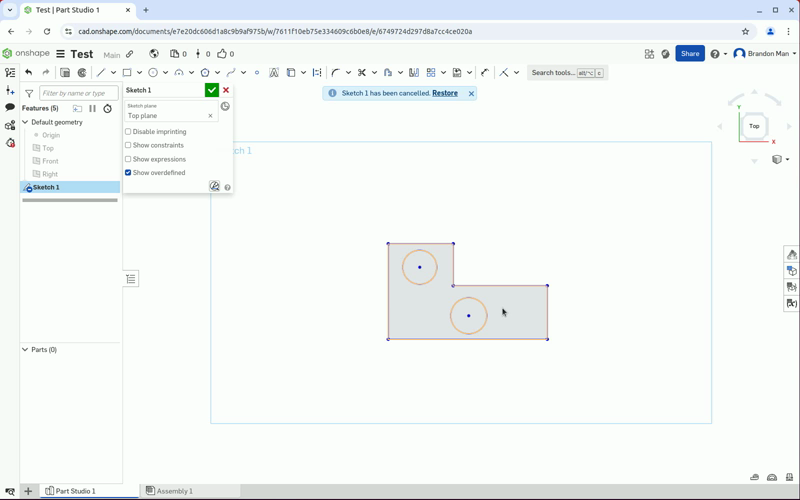
click(502, 307)
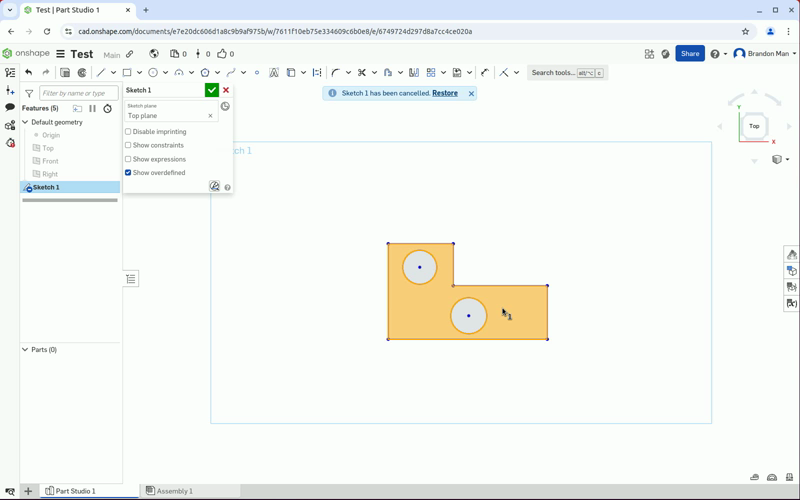
mouse_move(73, 352)
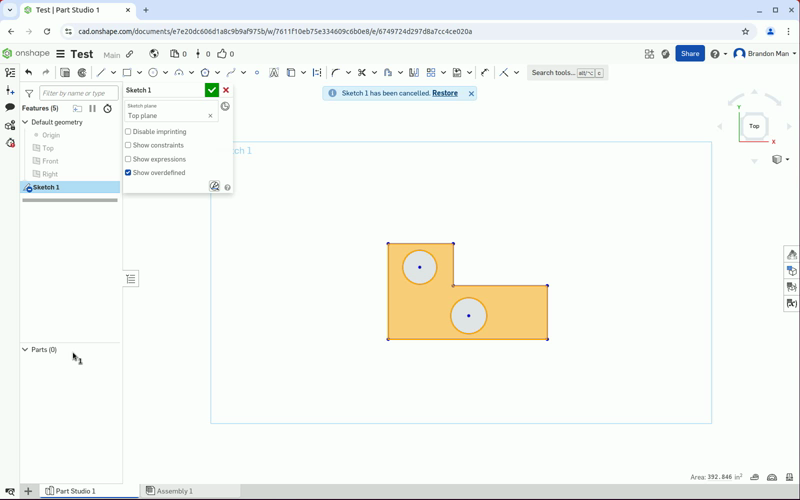
key(shift+y)
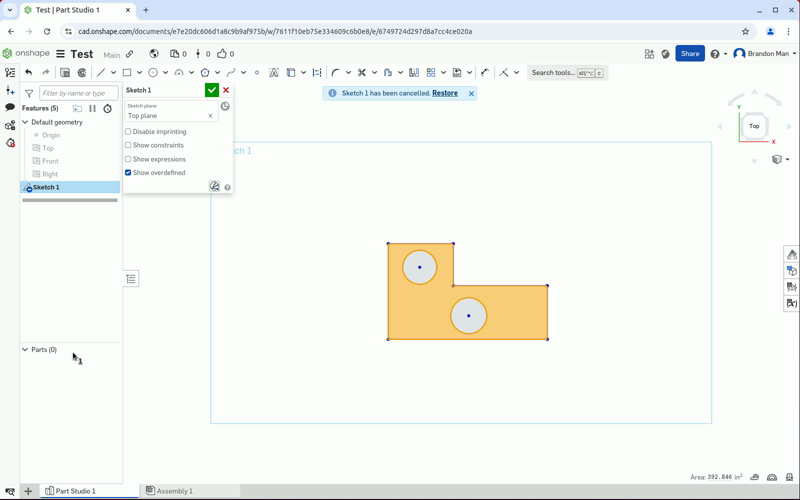
key(shift+e)
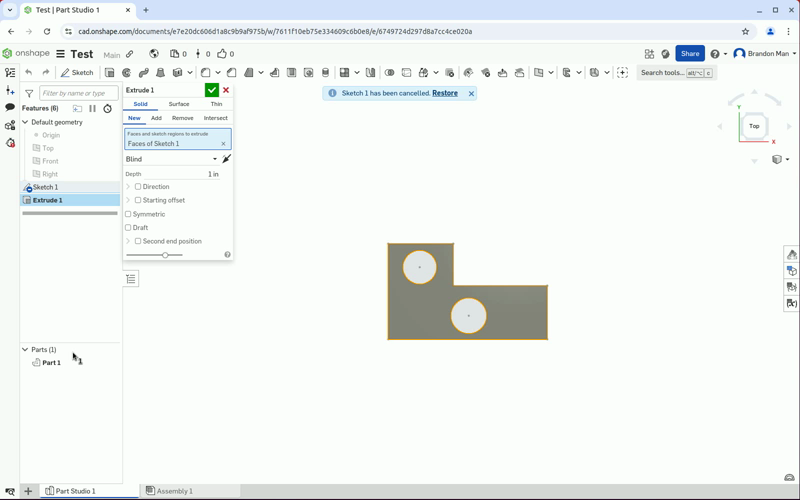
mouse_move(143, 106)
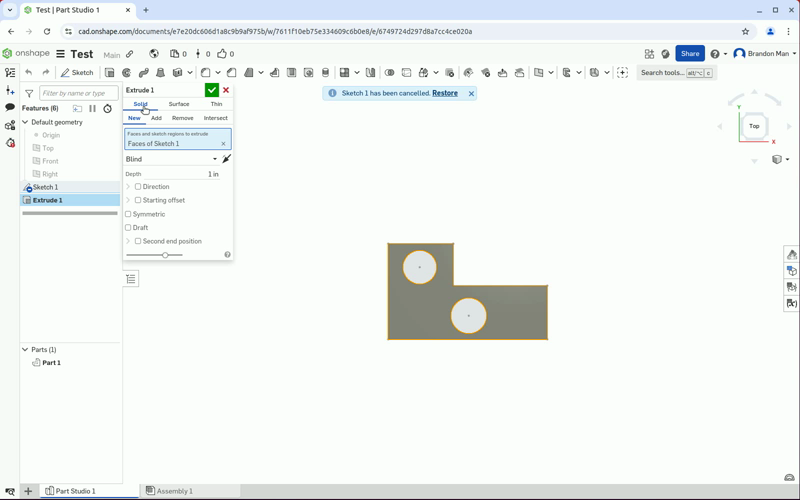
click(143, 106)
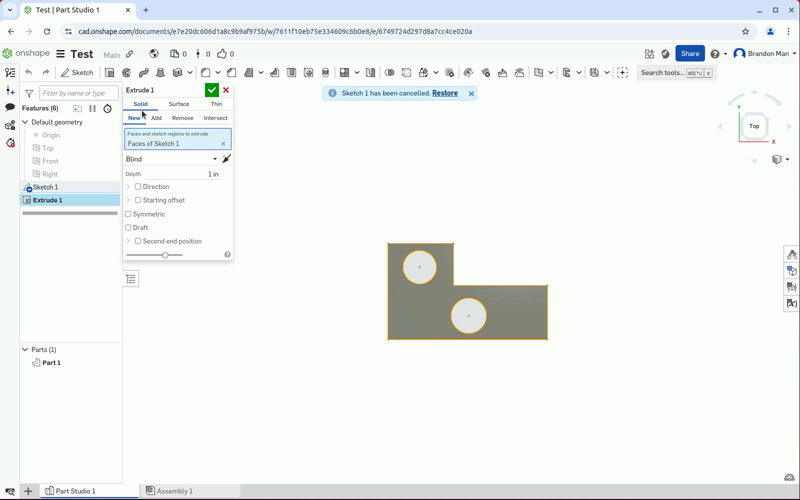
mouse_move(137, 120)
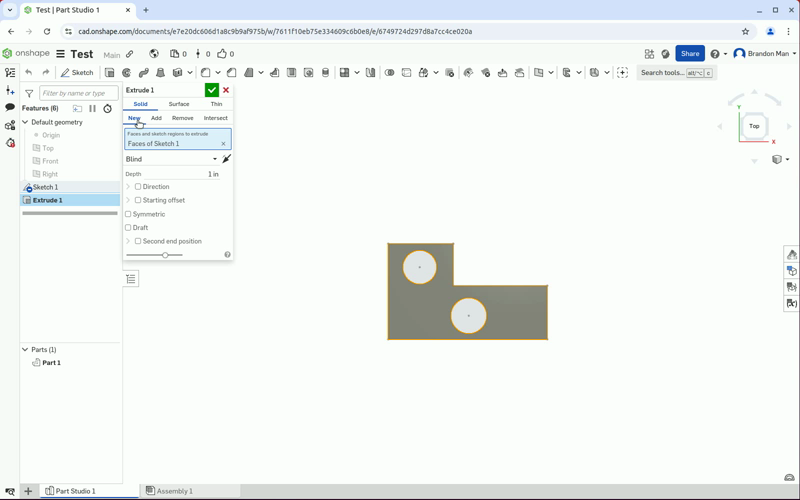
click(137, 120)
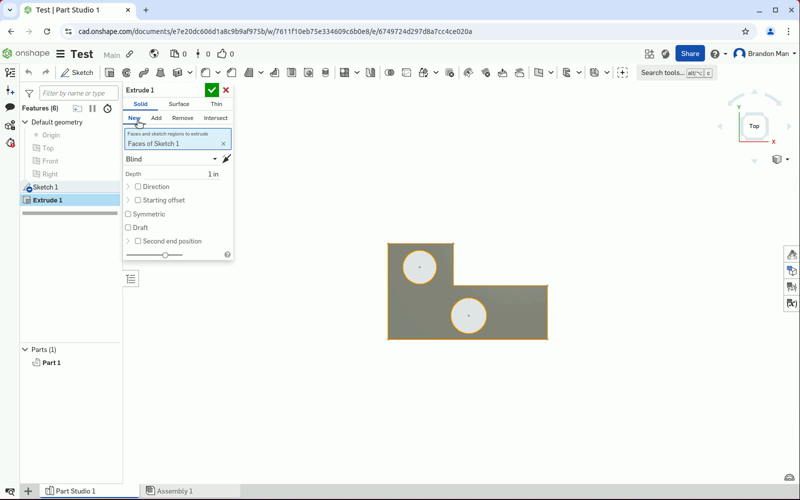
key(tab, 4)
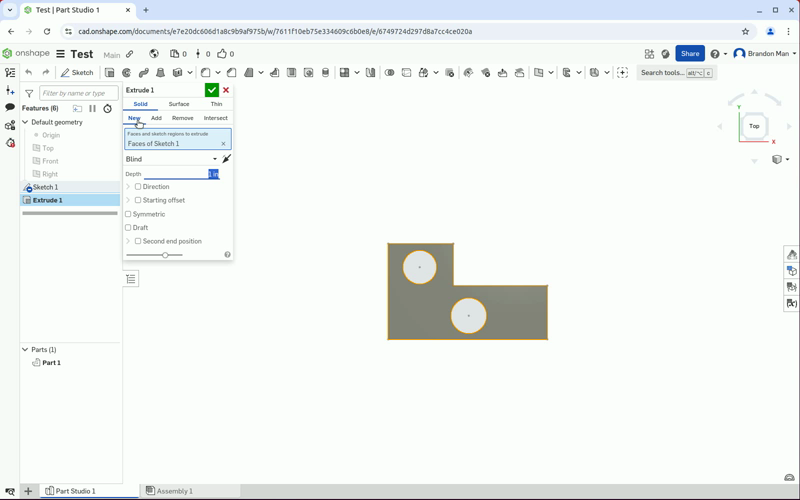
text(7.703)
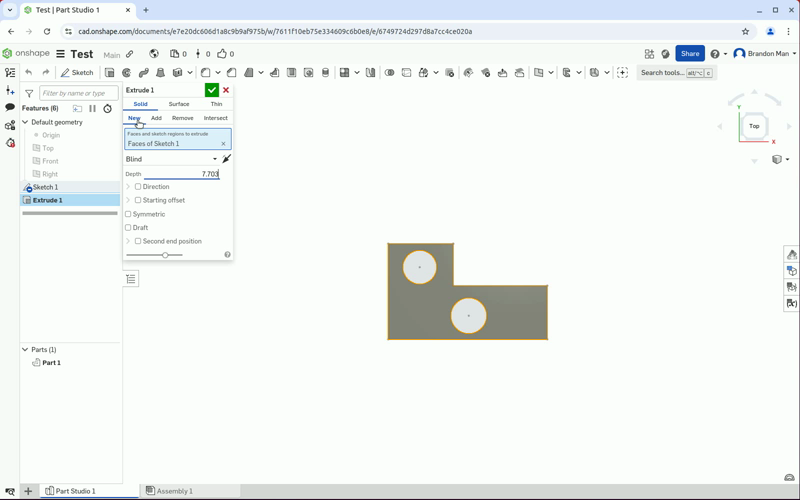
key(enter)
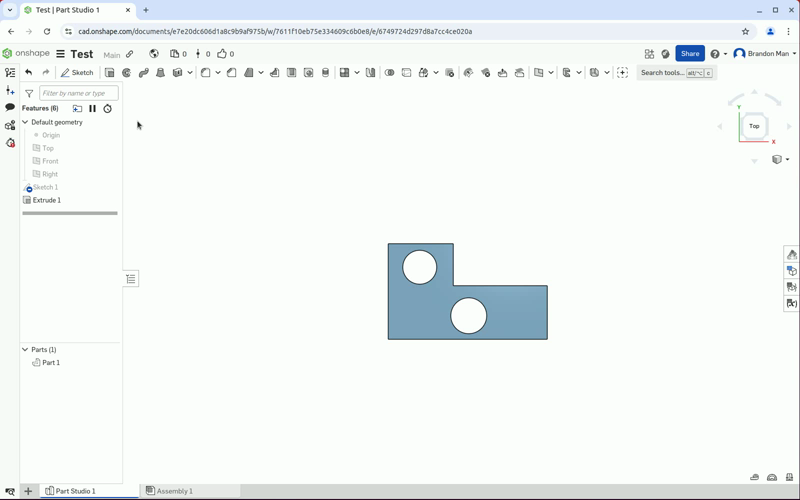
key(shift+h)
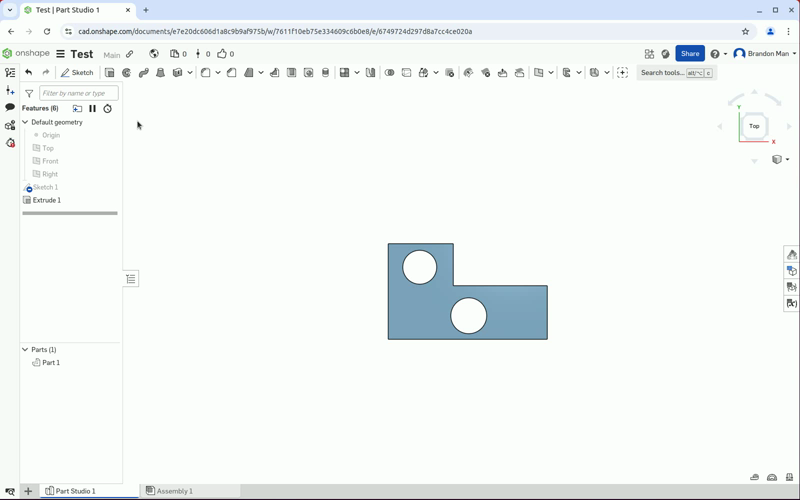
key(shift+h)
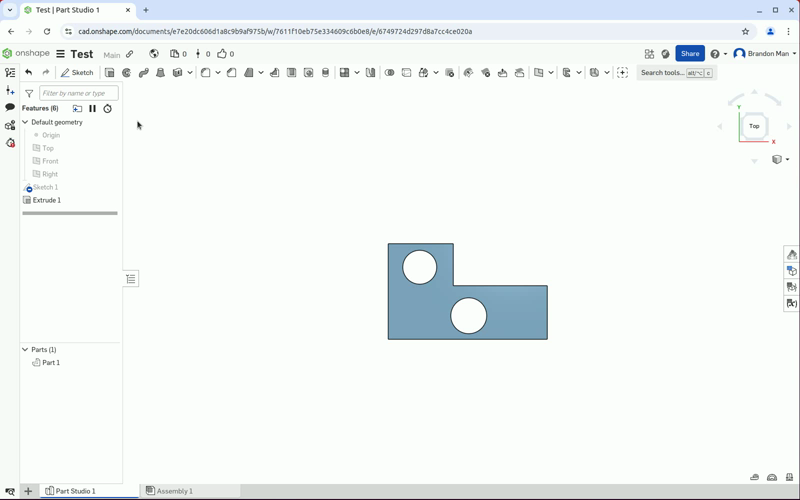
mouse_move(73, 189)
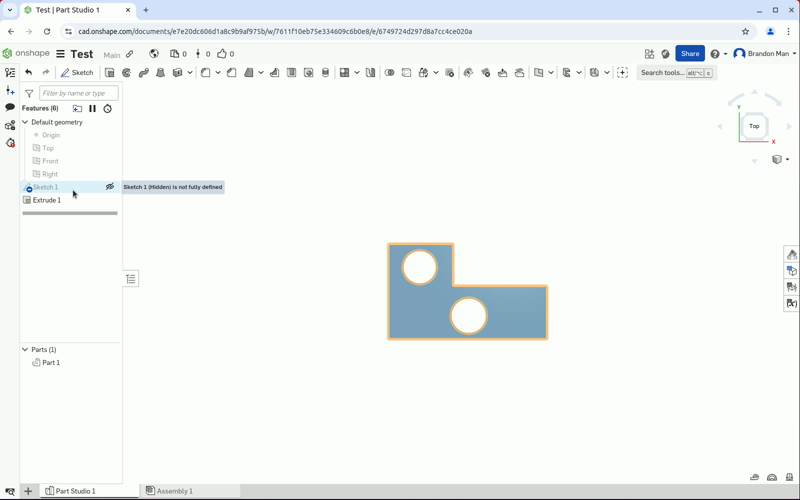
click(73, 189)
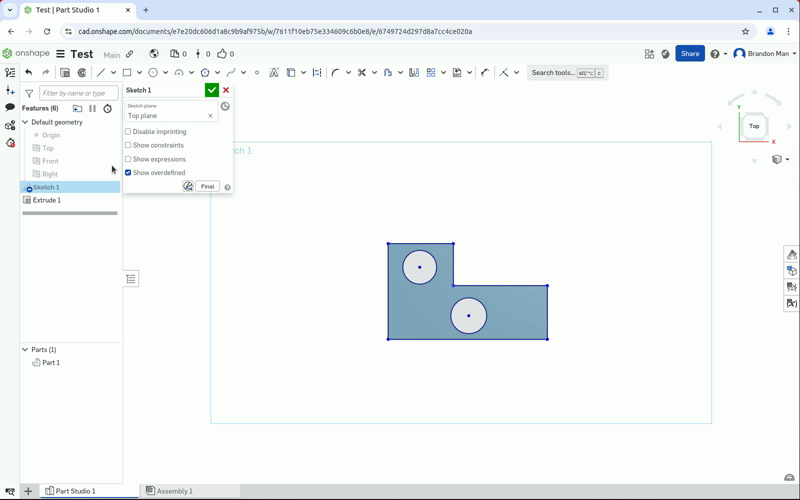
mouse_move(229, 92)
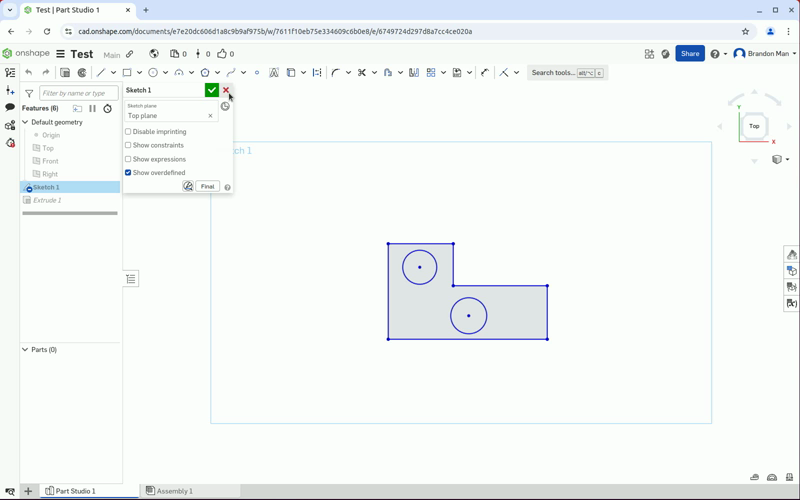
click(229, 92)
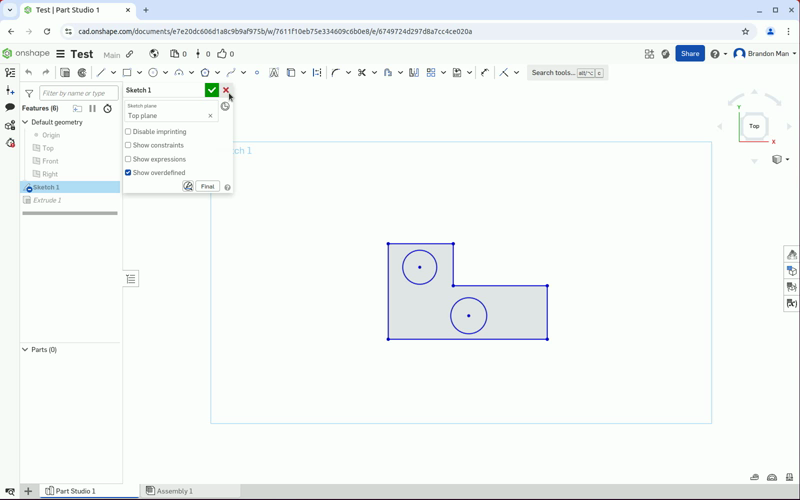
key(shift+s)
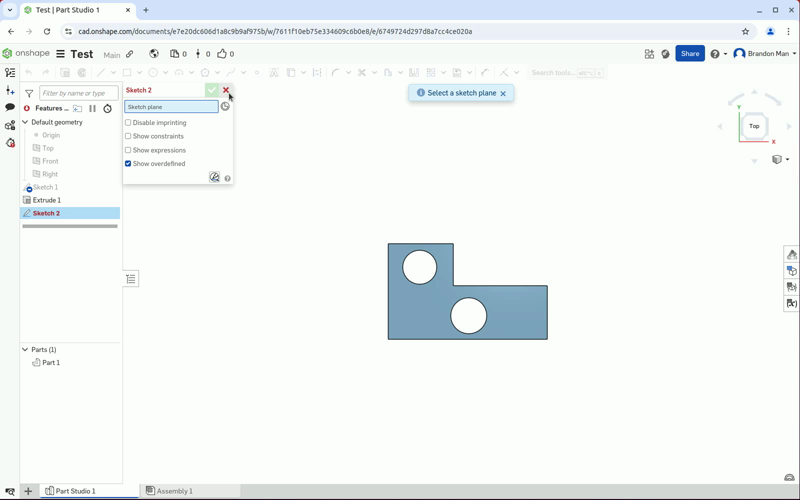
mouse_move(73, 150)
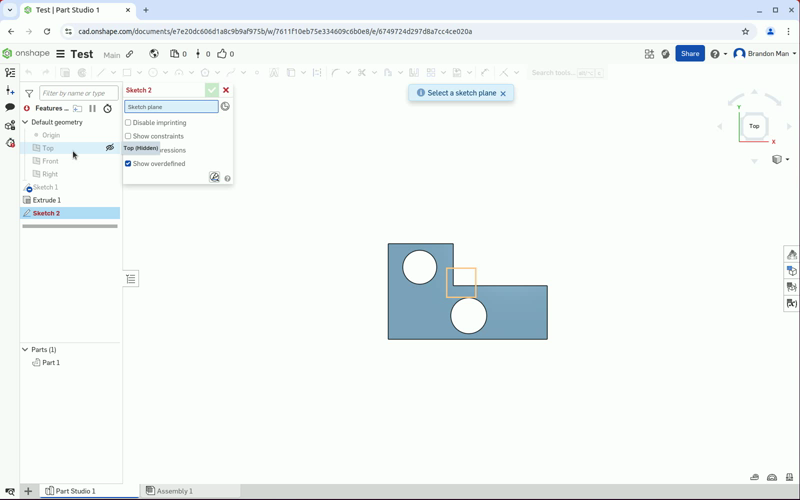
click(73, 150)
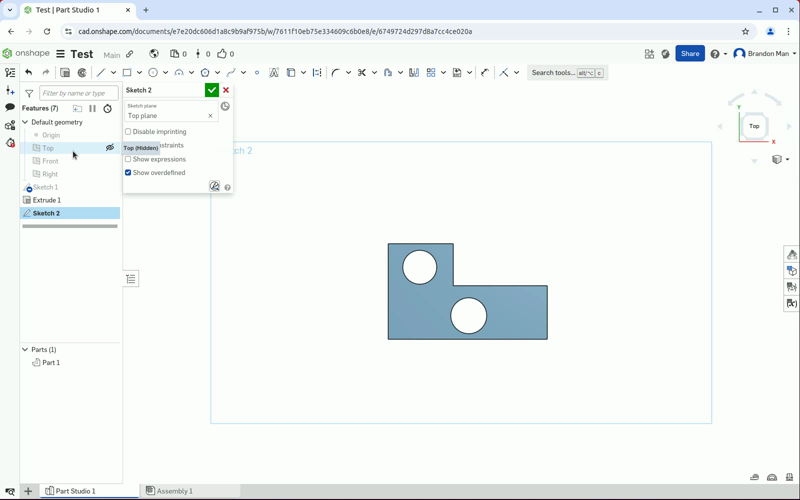
mouse_move(73, 352)
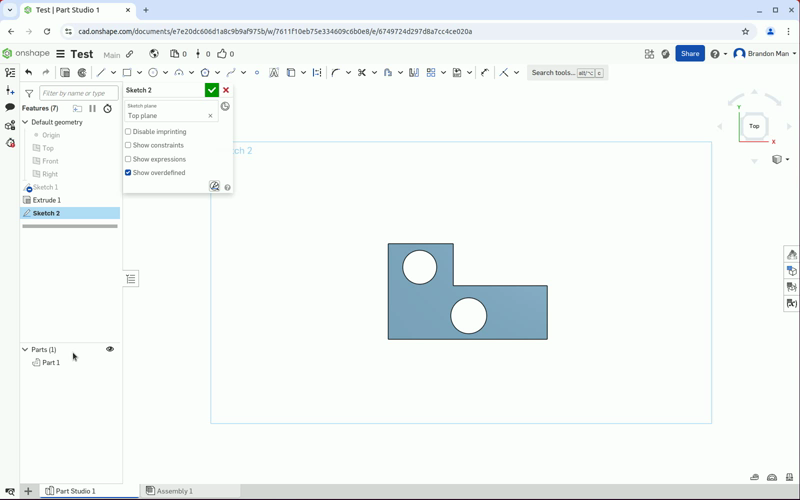
key(y)
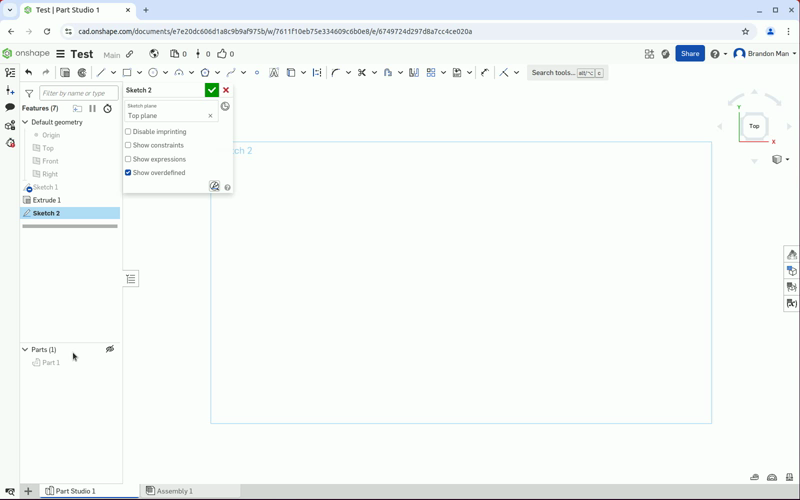
key(l)
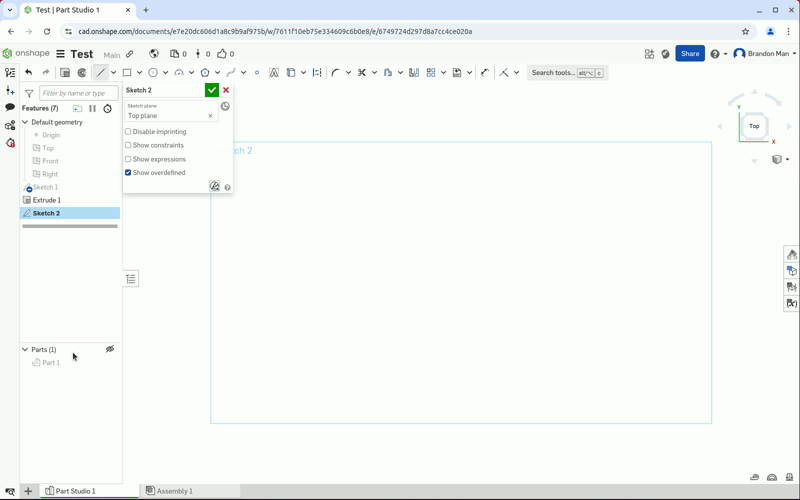
key_down(shift)
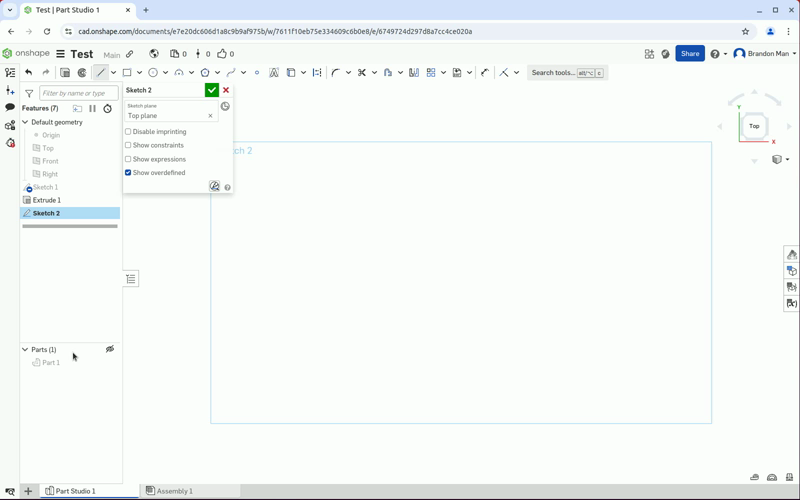
mouse_move(357, 339)
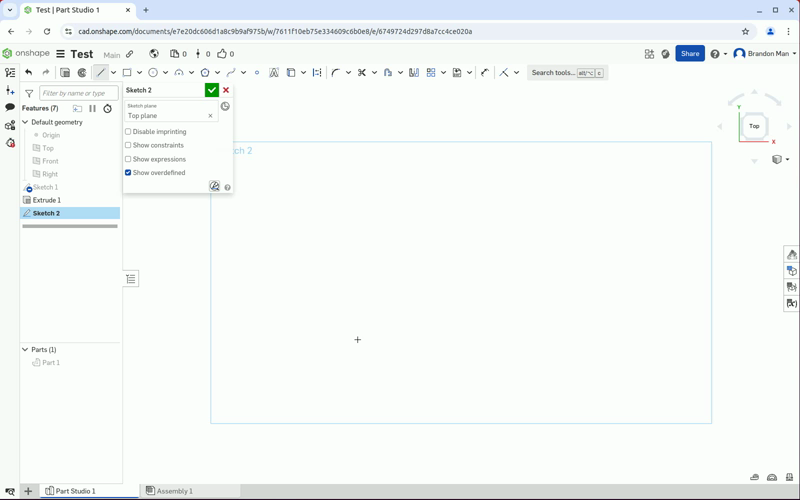
click(357, 339)
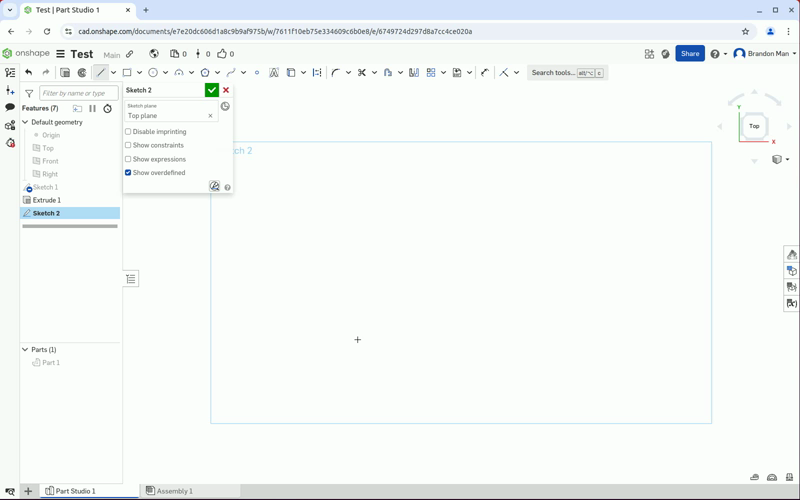
key_up(shift)
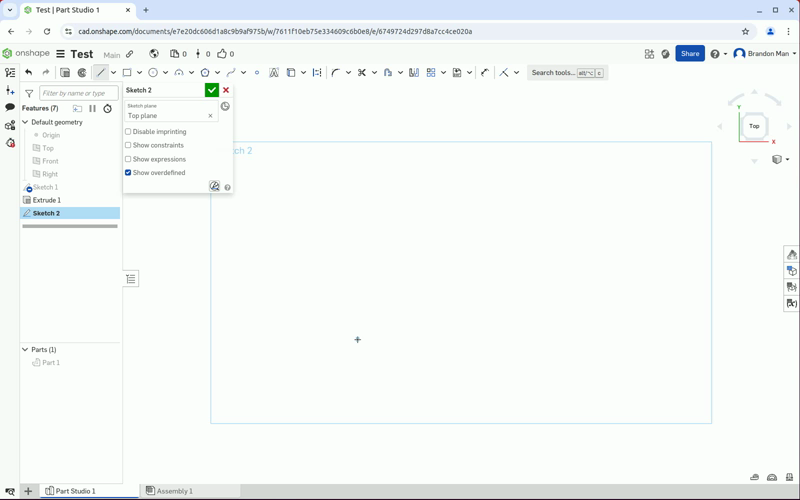
key_down(shift)
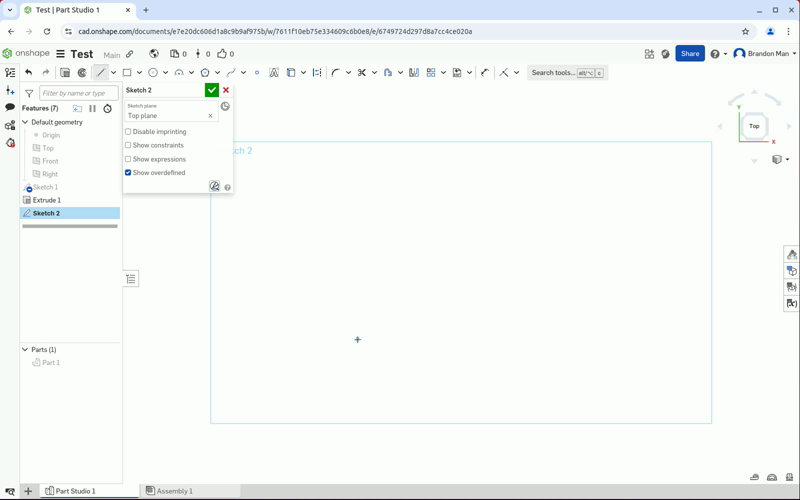
mouse_move(387, 339)
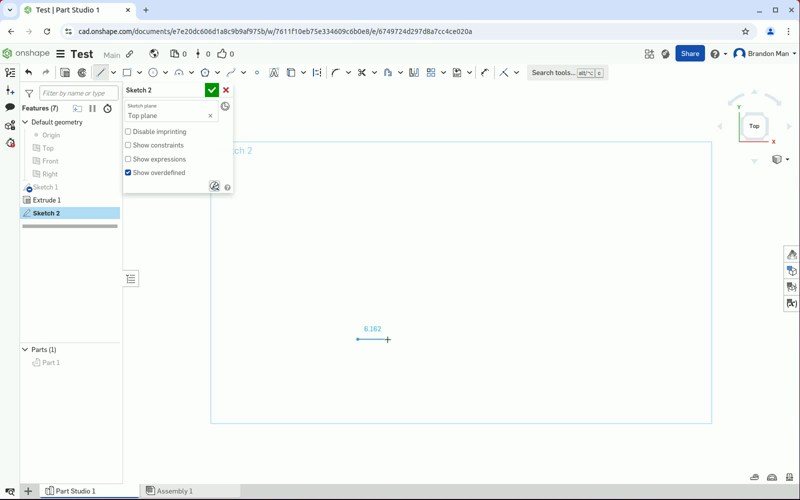
mouse_move(387, 339)
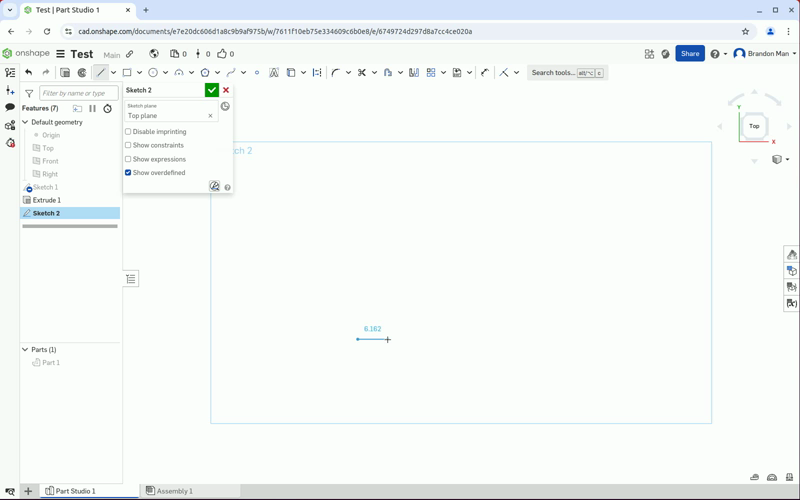
click(387, 339)
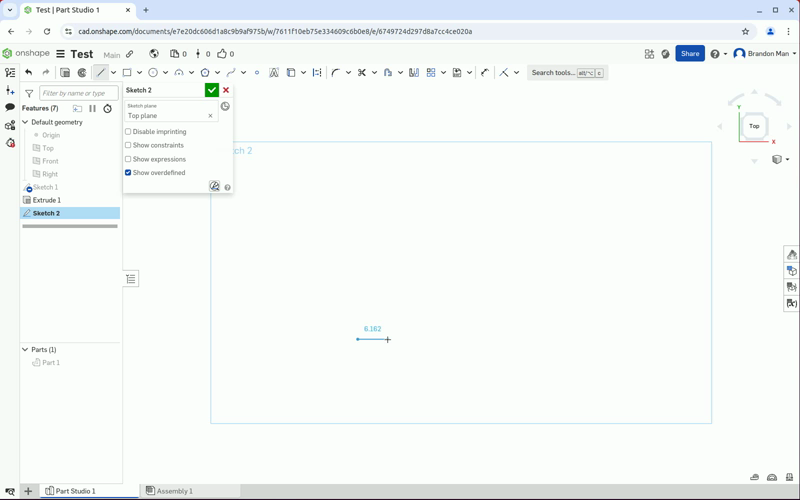
key_up(shift)
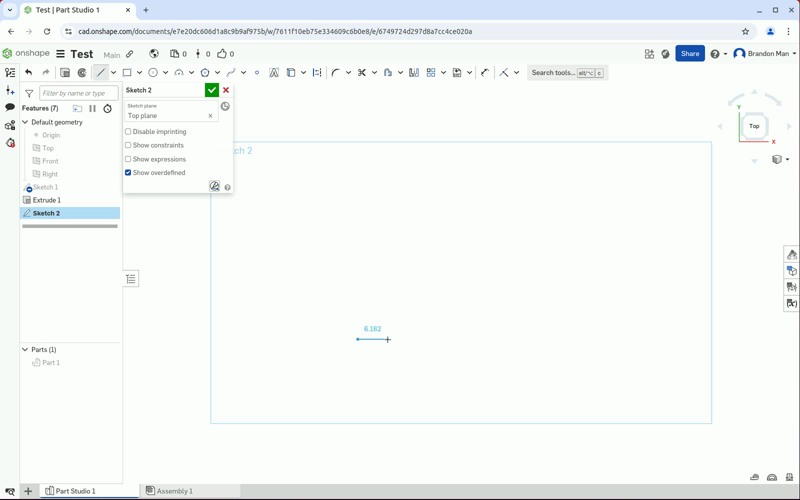
key_down(shift)
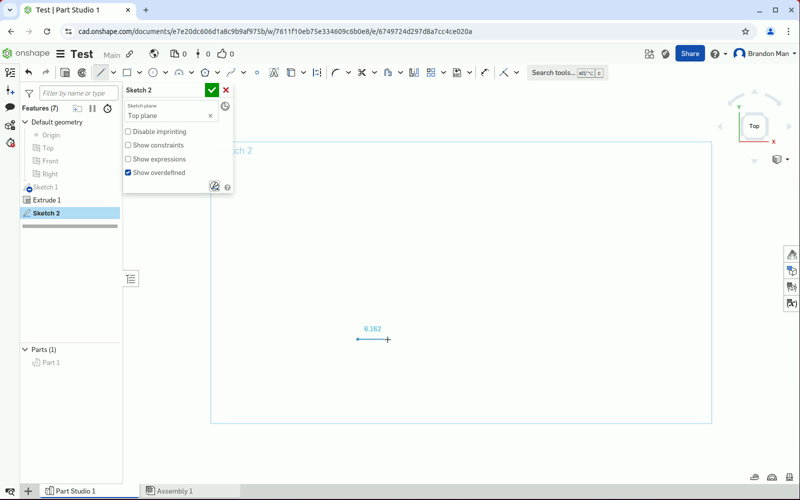
mouse_move(387, 243)
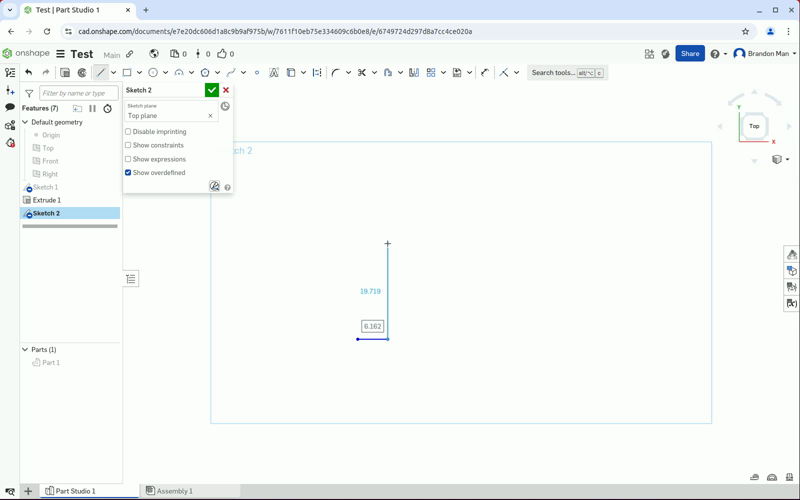
click(387, 243)
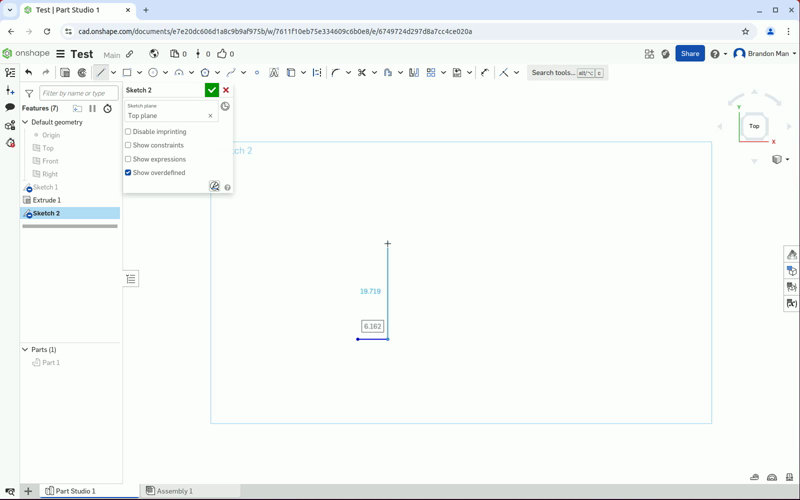
key_up(shift)
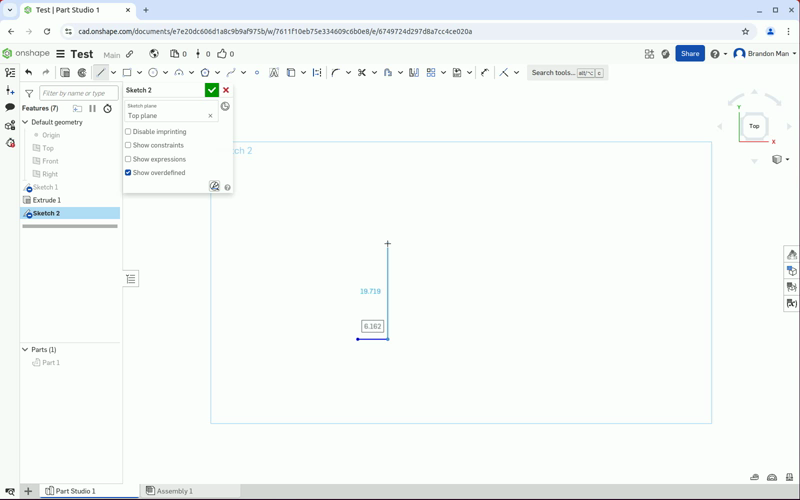
key_down(shift)
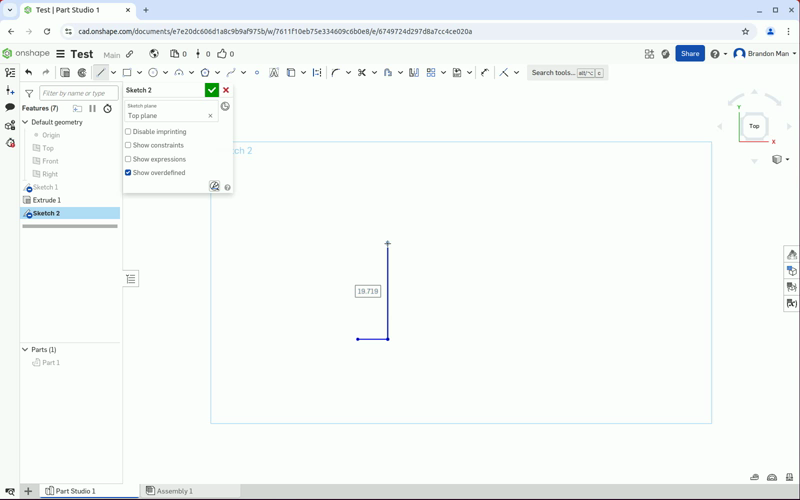
mouse_move(417, 243)
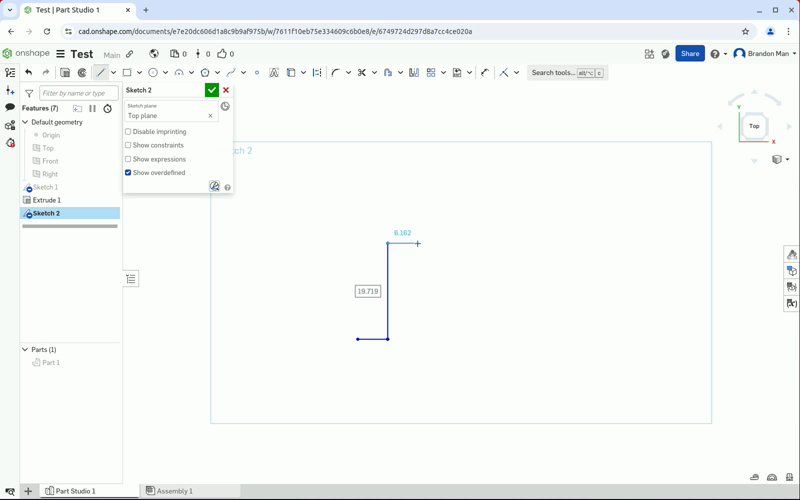
mouse_move(357, 243)
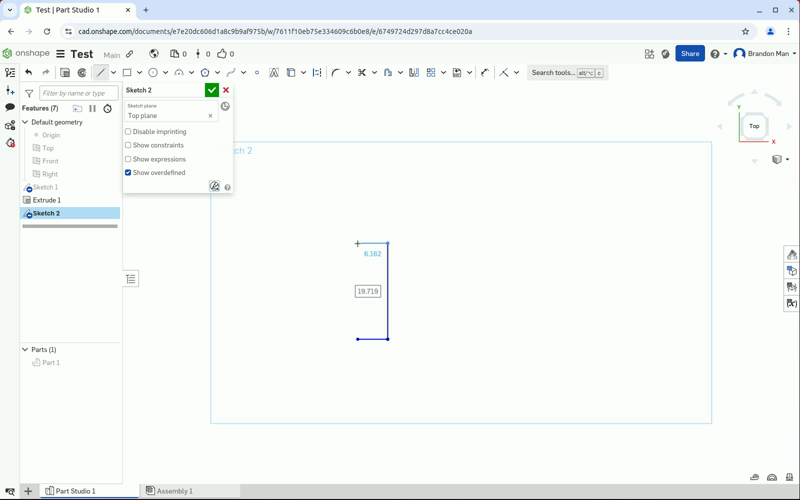
click(357, 243)
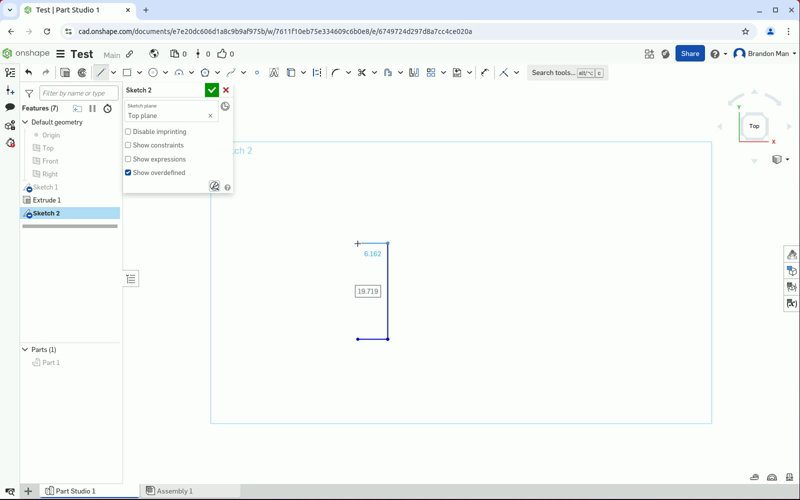
key_up(shift)
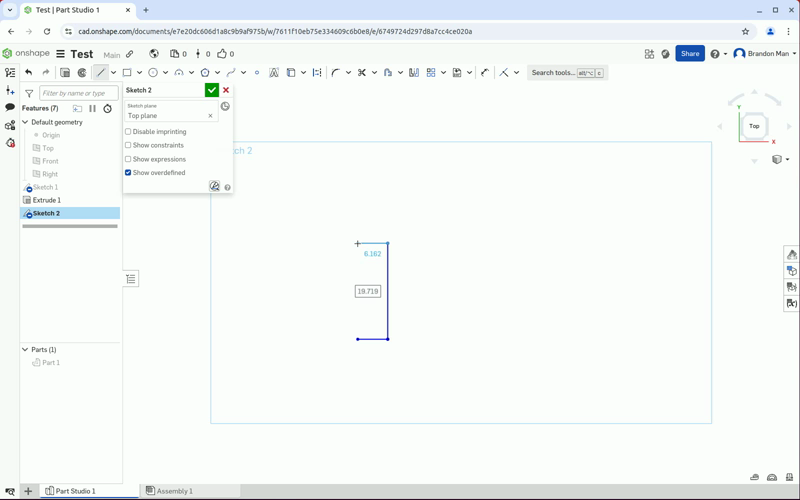
key_down(shift)
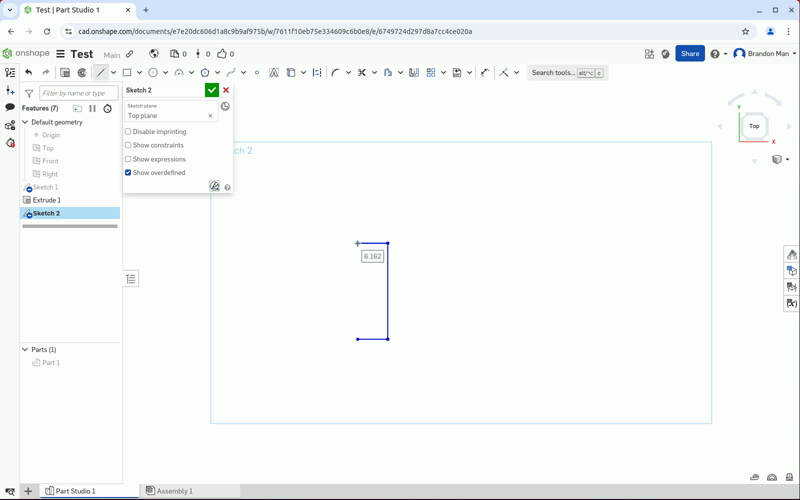
mouse_move(357, 339)
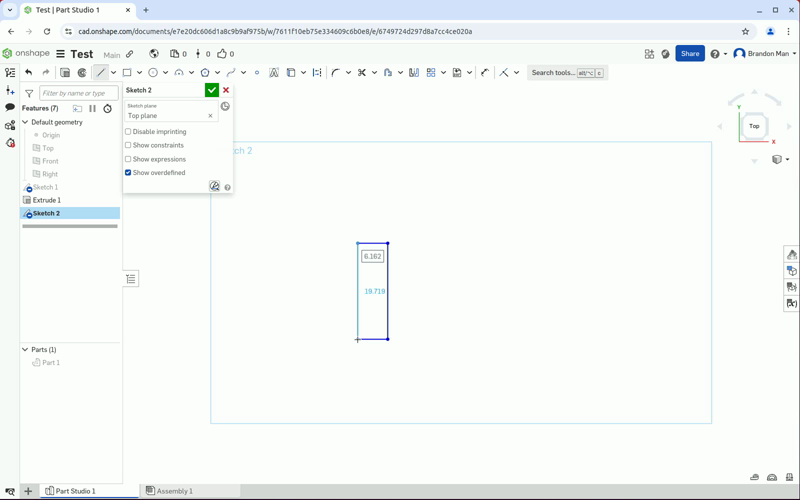
key_up(shift)
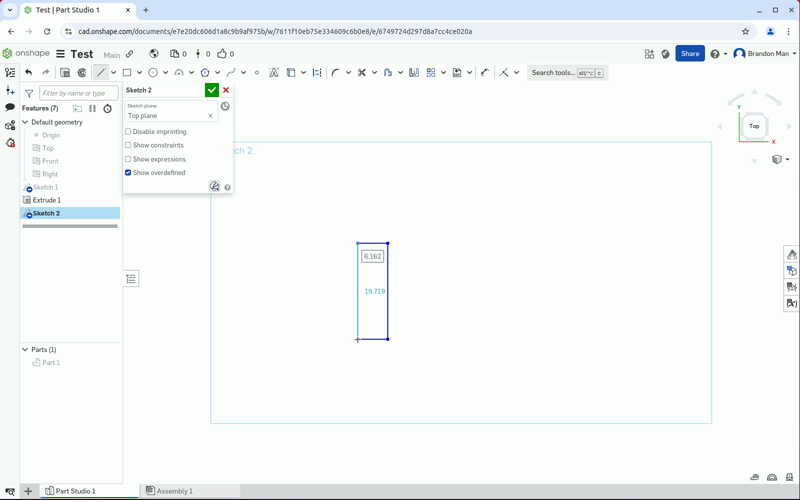
click(357, 339)
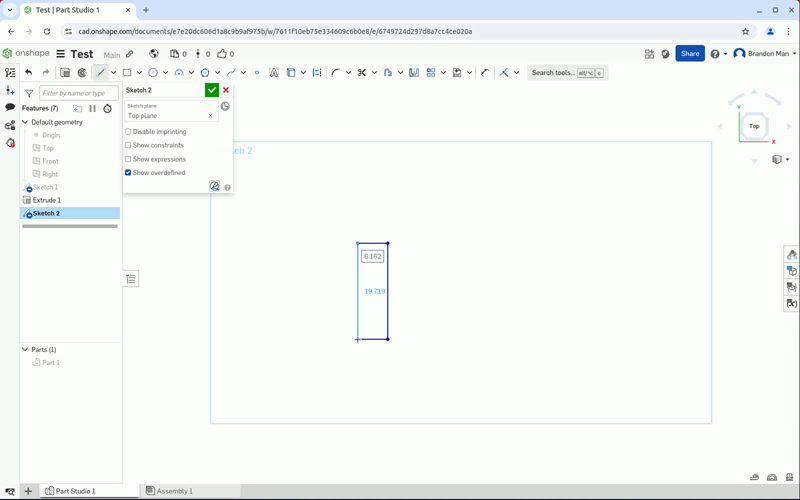
key(esc)
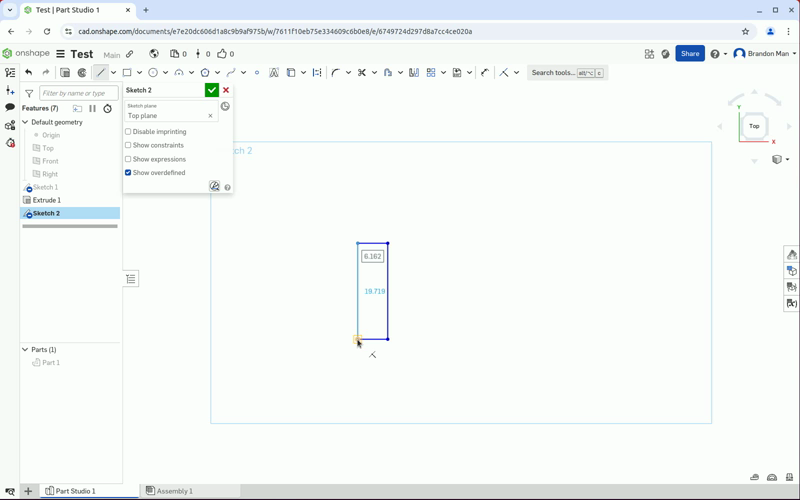
mouse_move(364, 250)
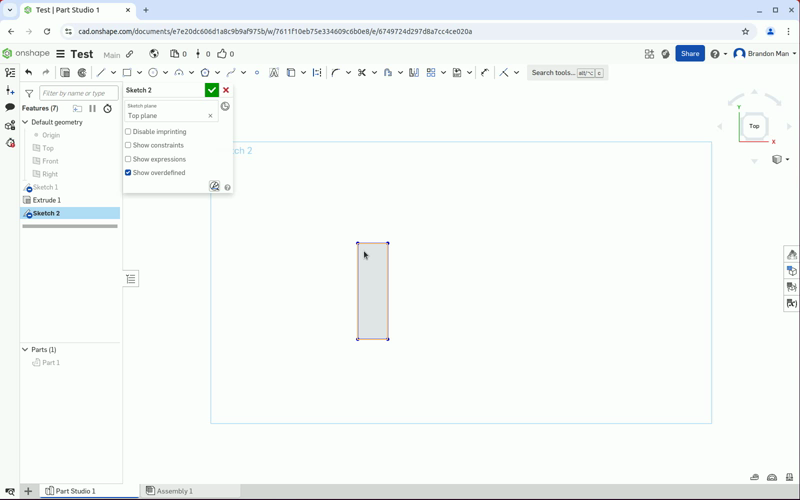
click(364, 250)
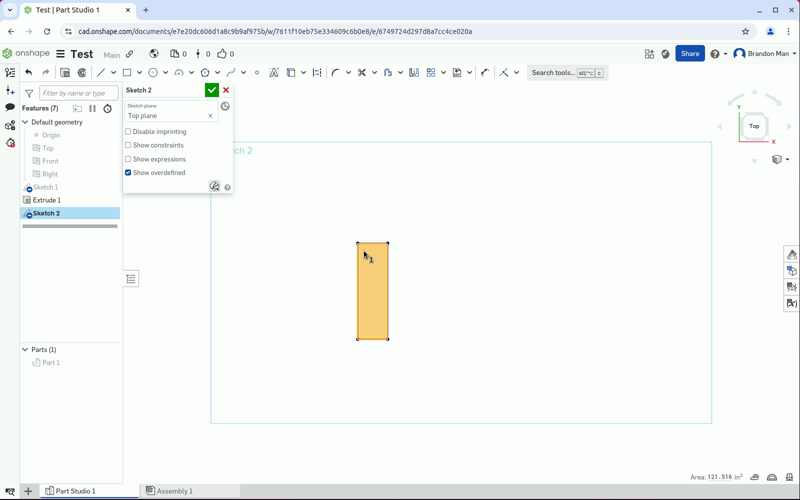
mouse_move(73, 352)
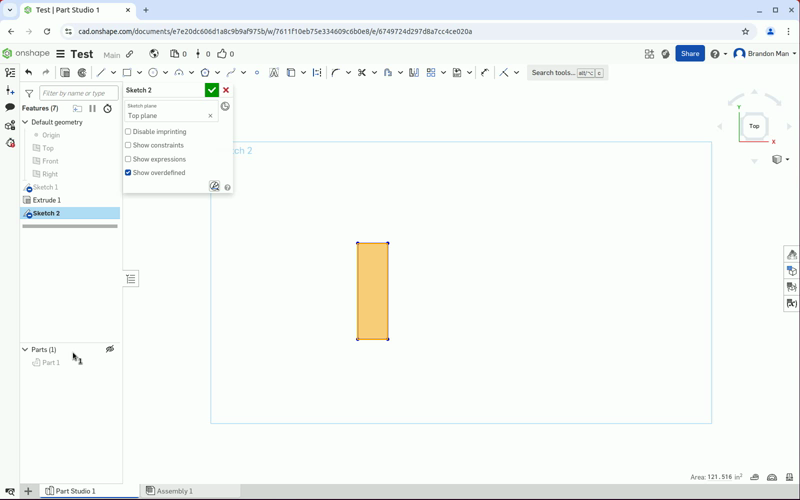
key(shift+y)
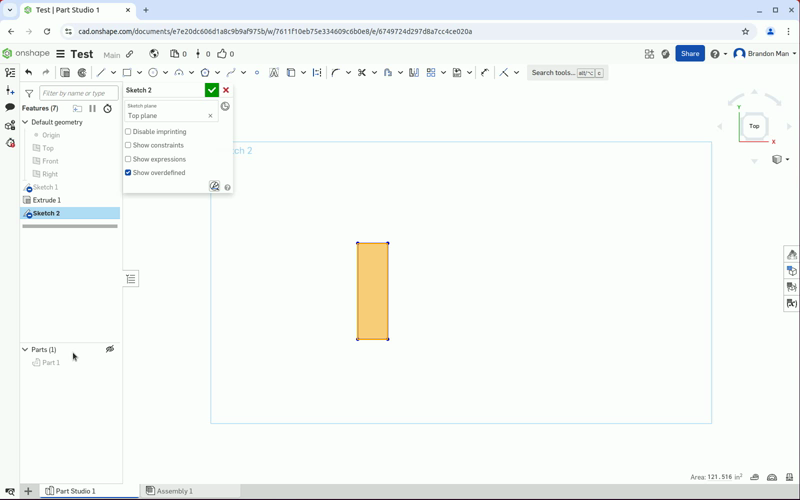
key(shift+e)
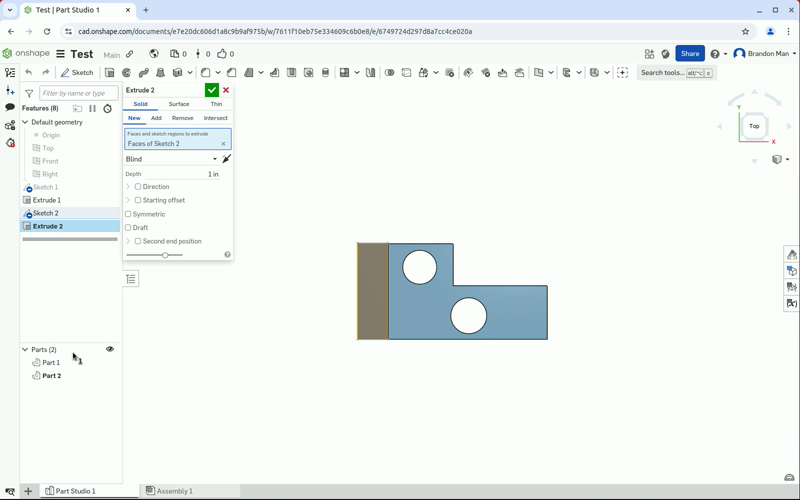
mouse_move(143, 106)
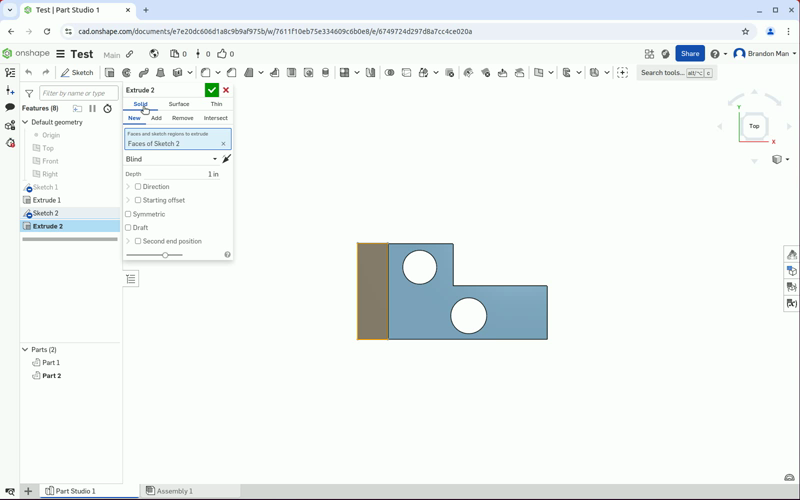
click(143, 106)
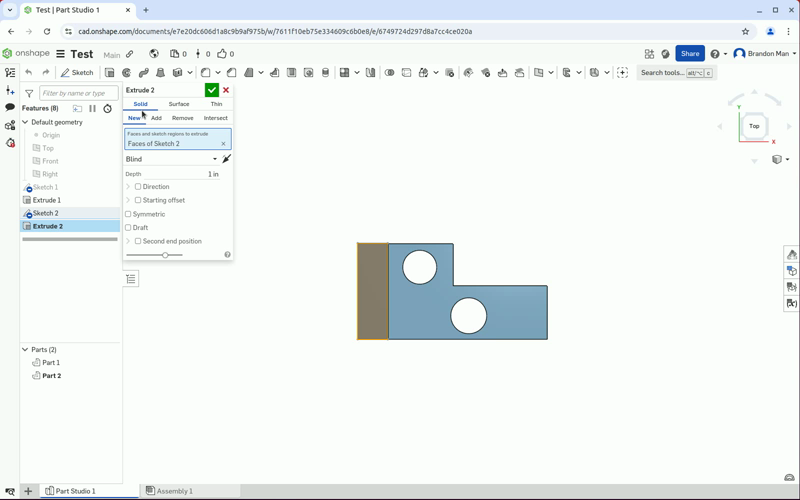
mouse_move(137, 120)
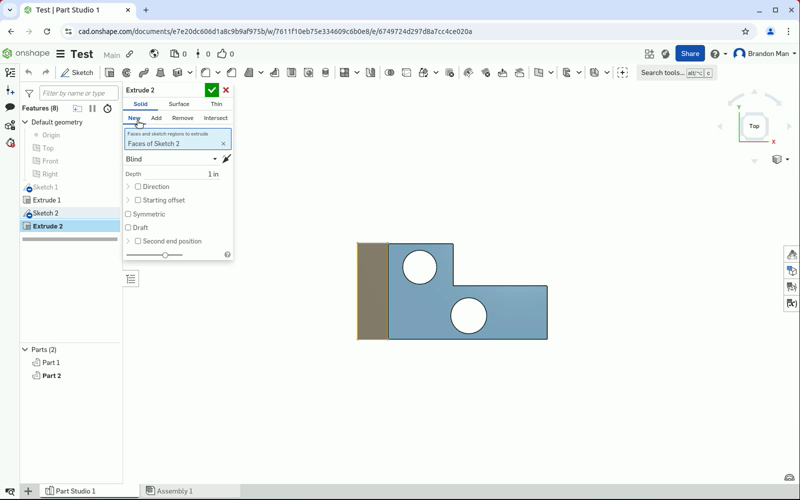
click(137, 120)
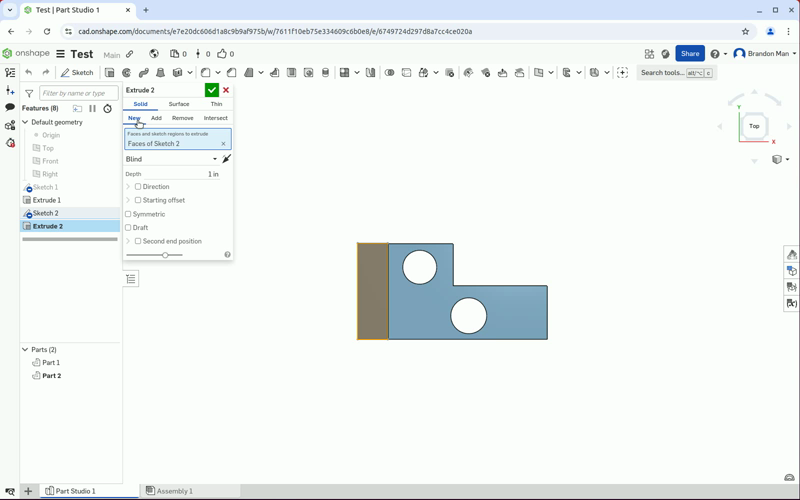
key(tab, 4)
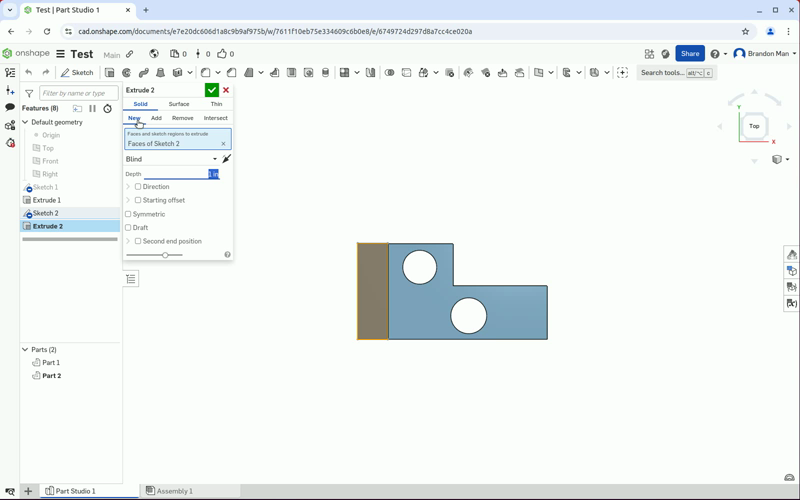
text(23.108)
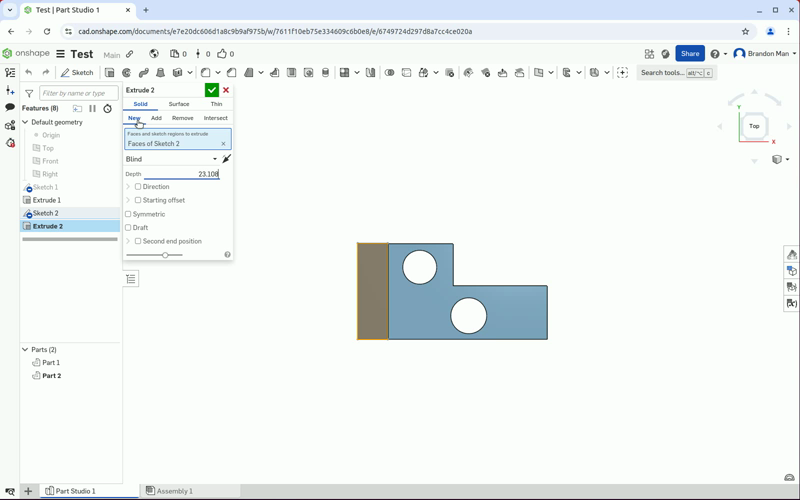
key(enter)
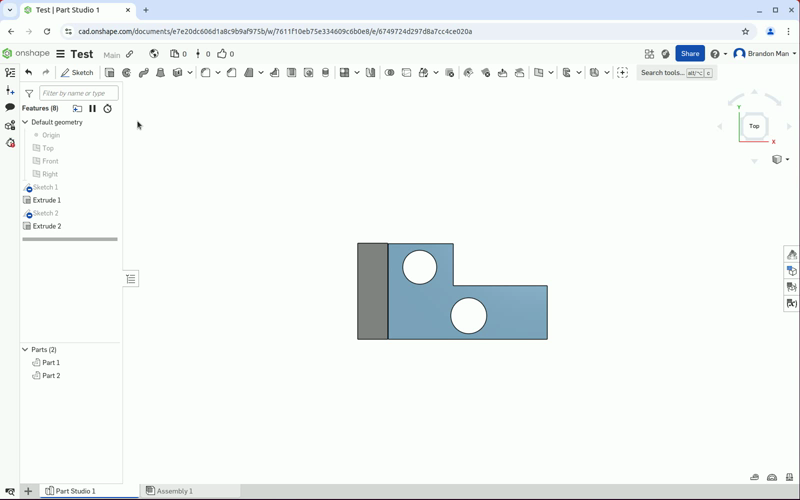
key(shift+h)
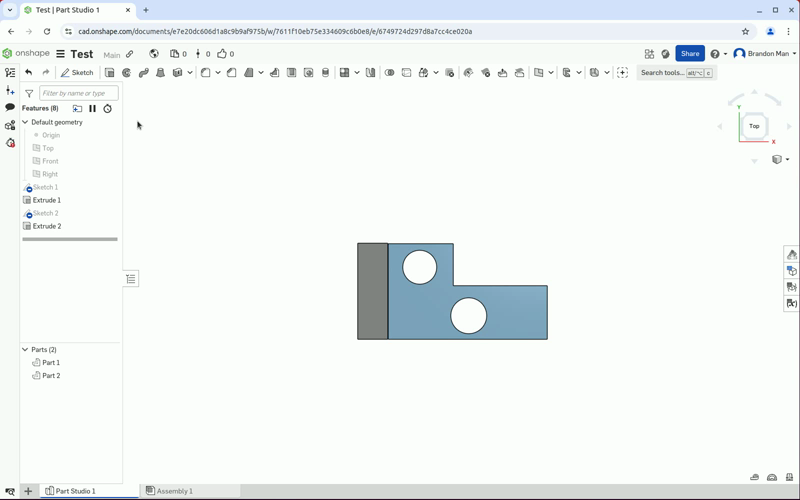
key(shift+h)
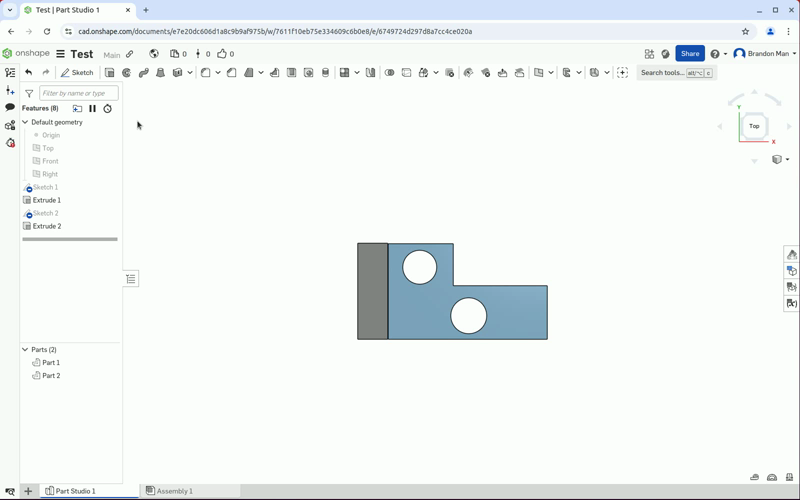
mouse_move(73, 189)
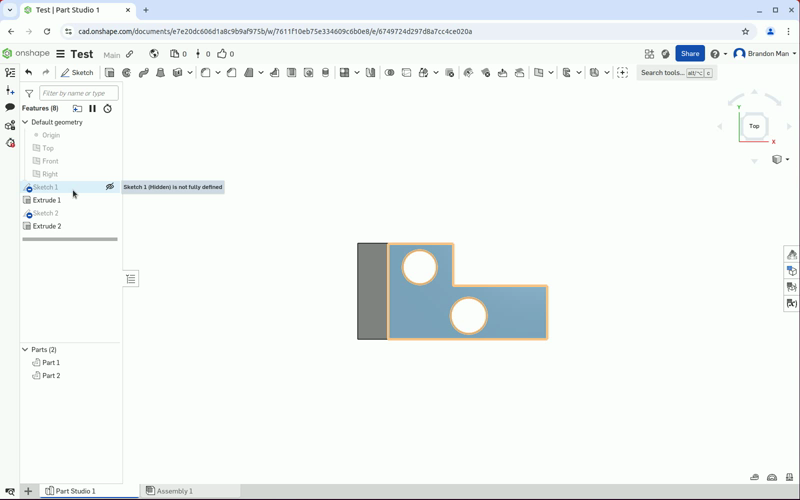
click(73, 189)
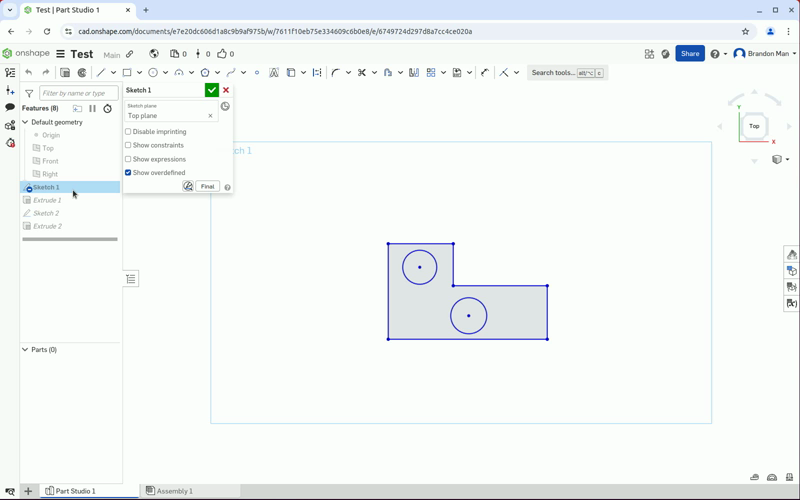
mouse_move(229, 92)
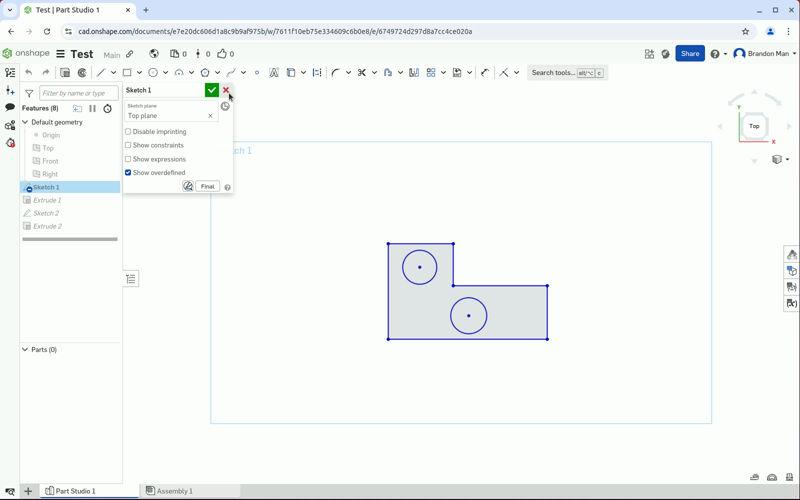
click(229, 92)
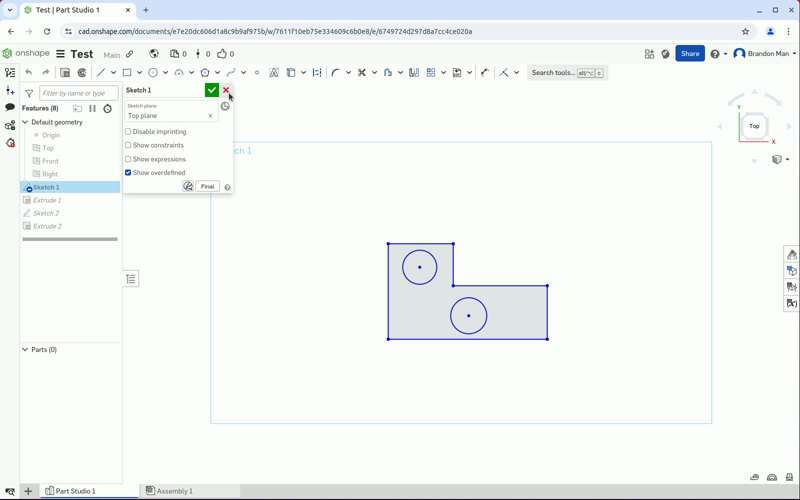
key(shift+s)
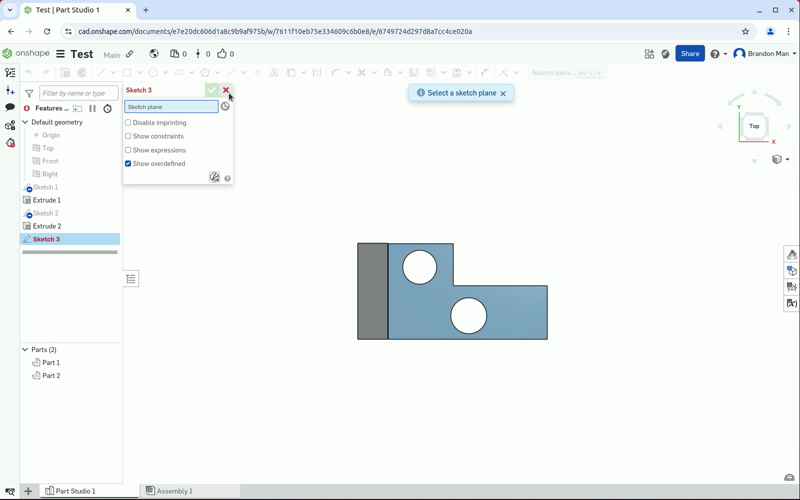
mouse_move(73, 150)
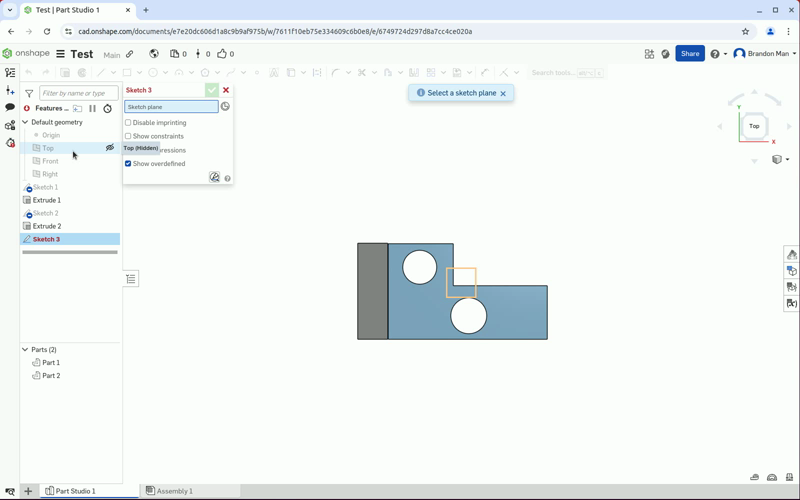
click(73, 150)
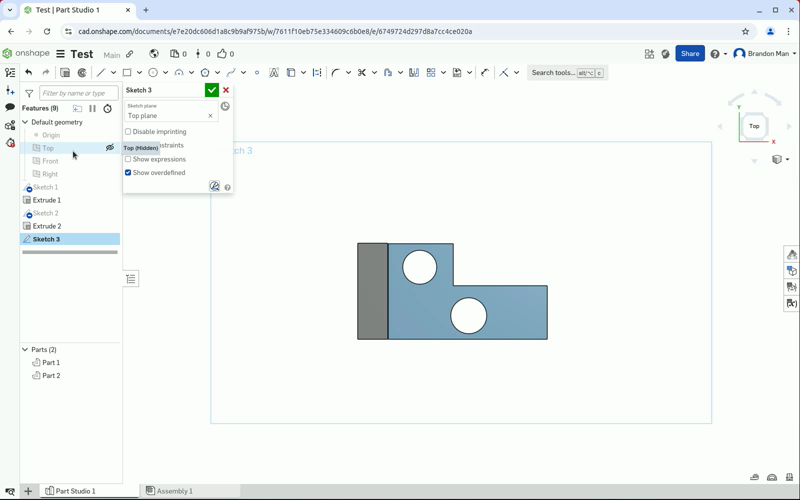
mouse_move(73, 352)
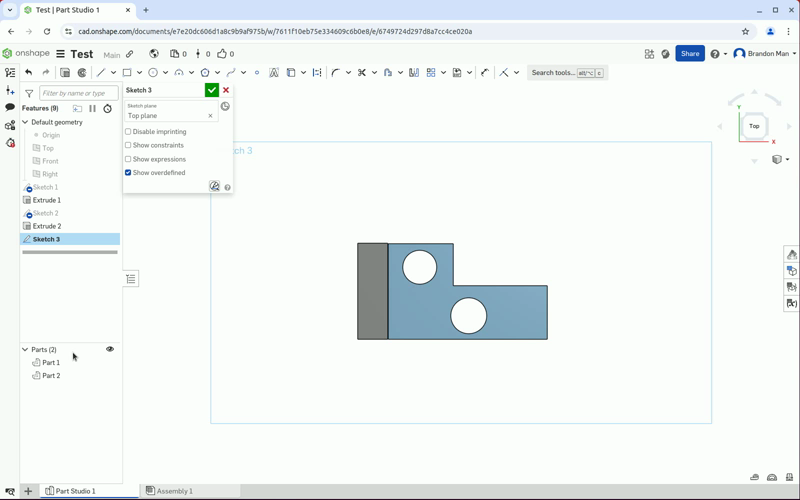
key(y)
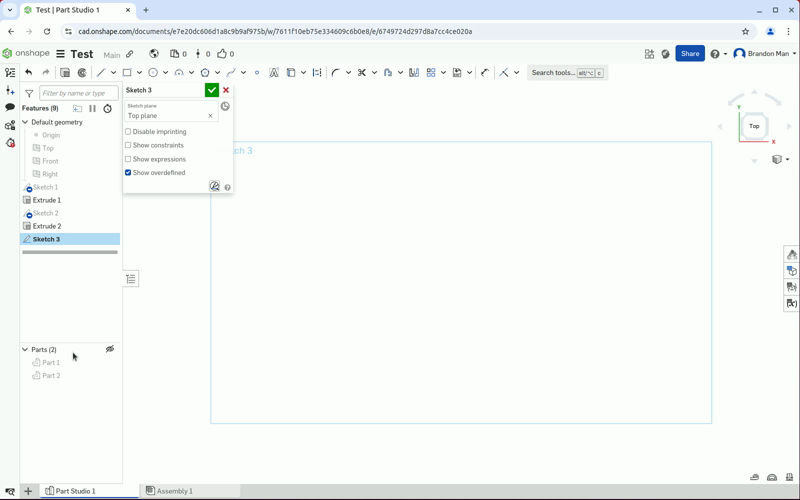
key(l)
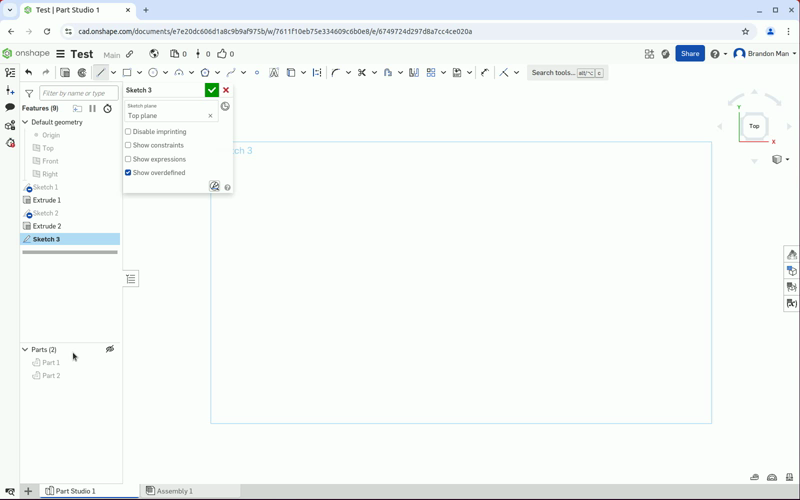
key_down(shift)
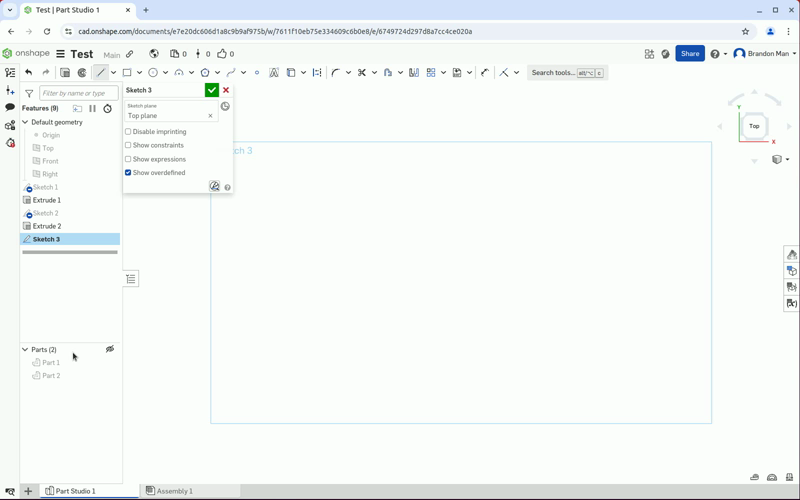
mouse_move(547, 339)
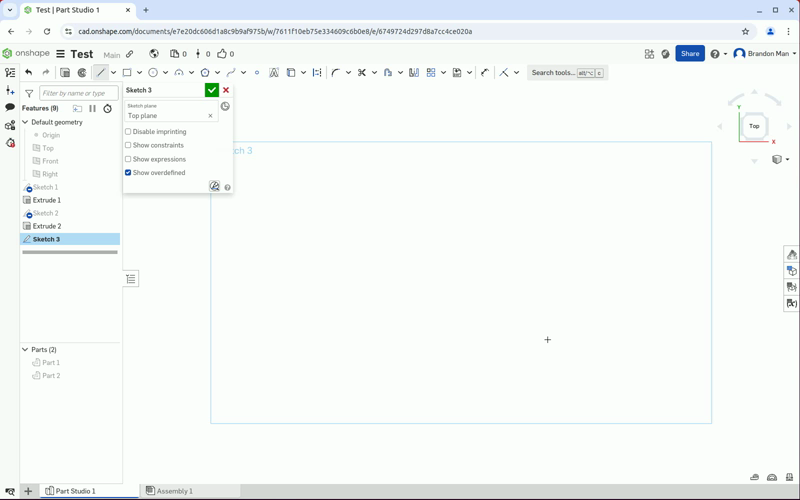
click(547, 339)
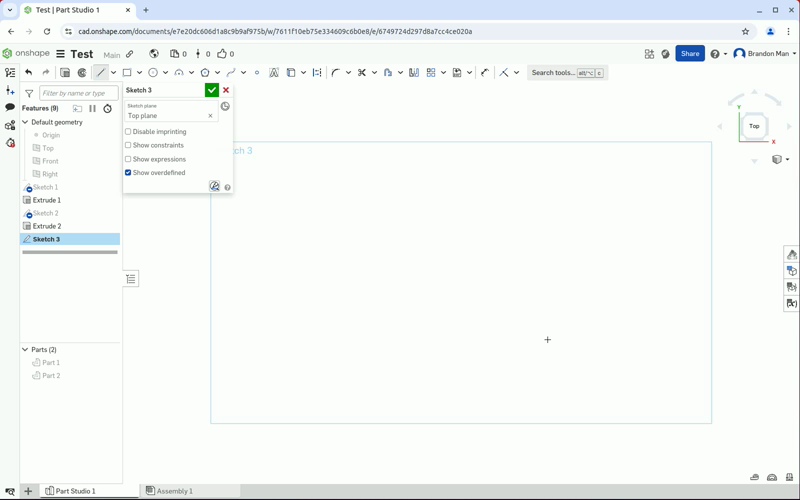
key_up(shift)
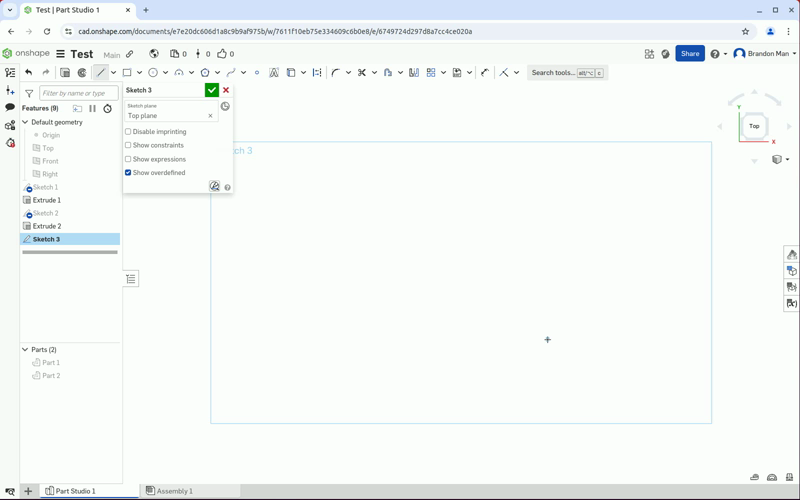
key_down(shift)
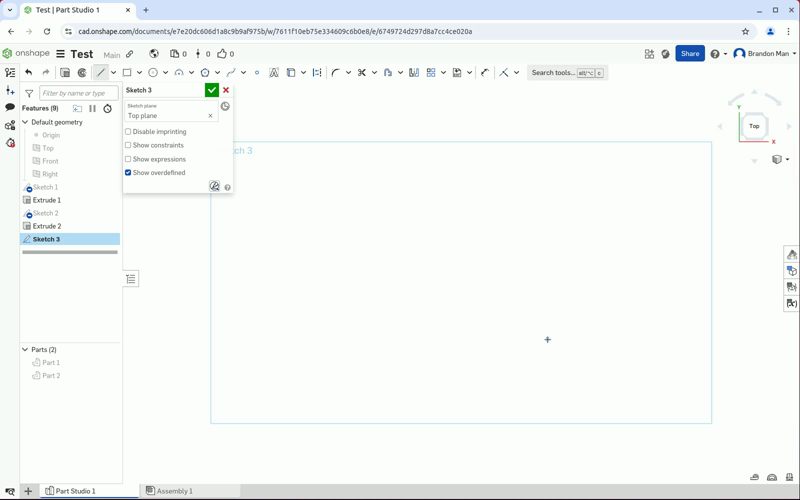
mouse_move(577, 339)
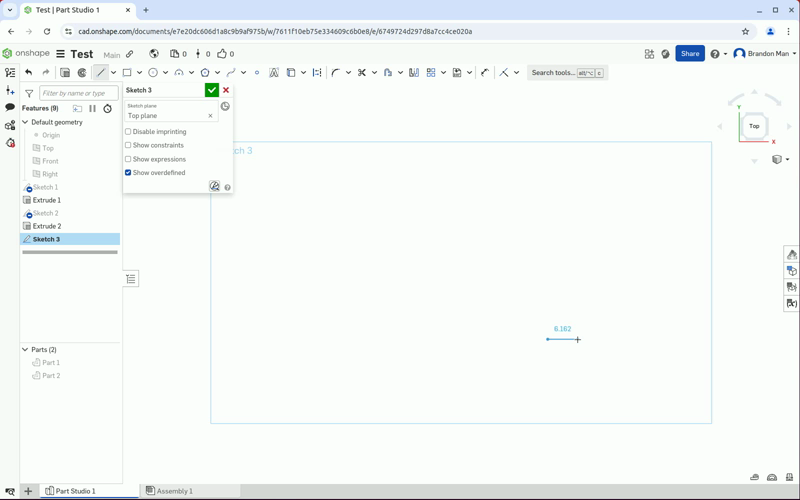
mouse_move(568, 339)
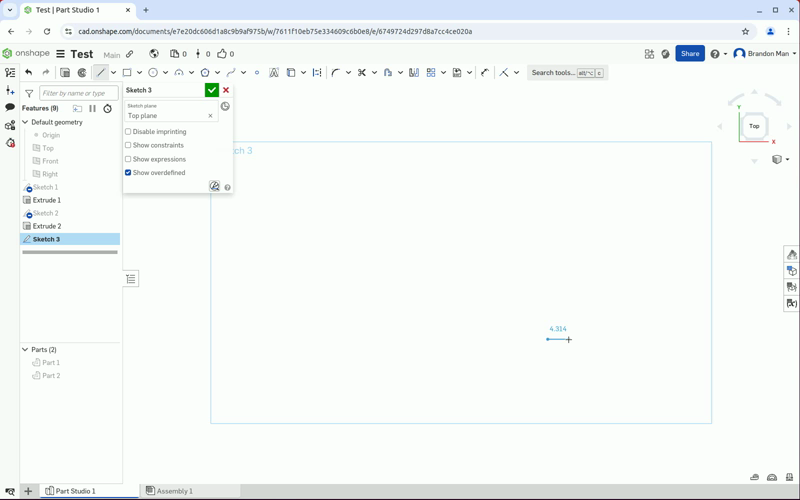
click(568, 339)
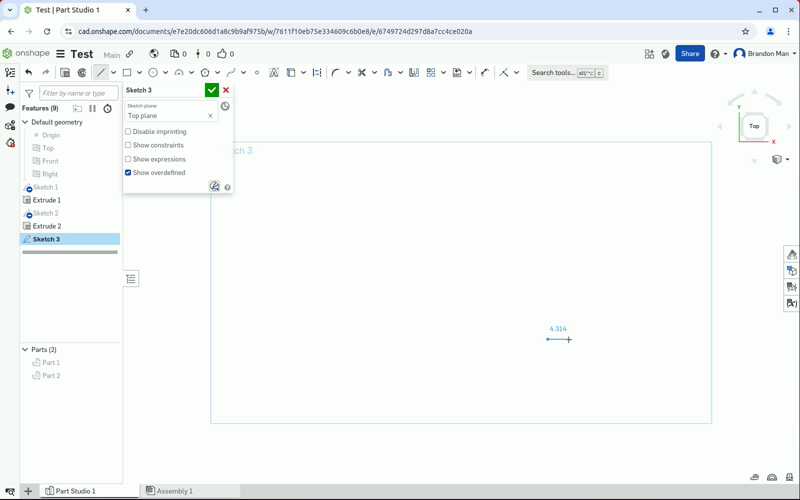
key_up(shift)
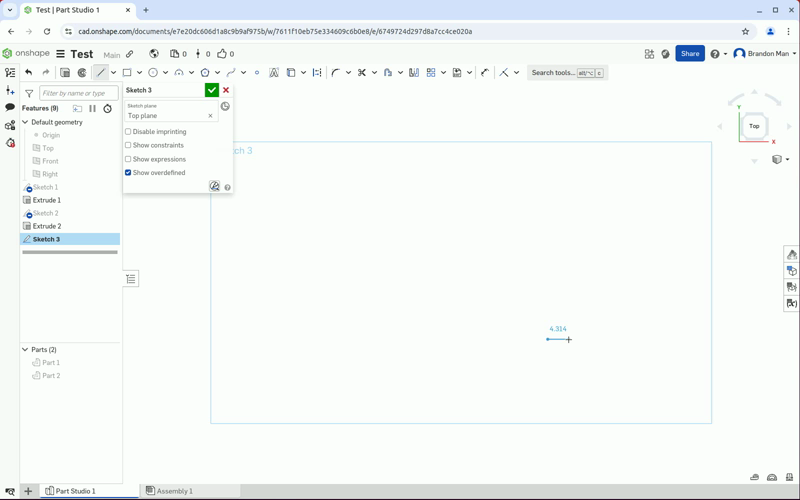
key_down(shift)
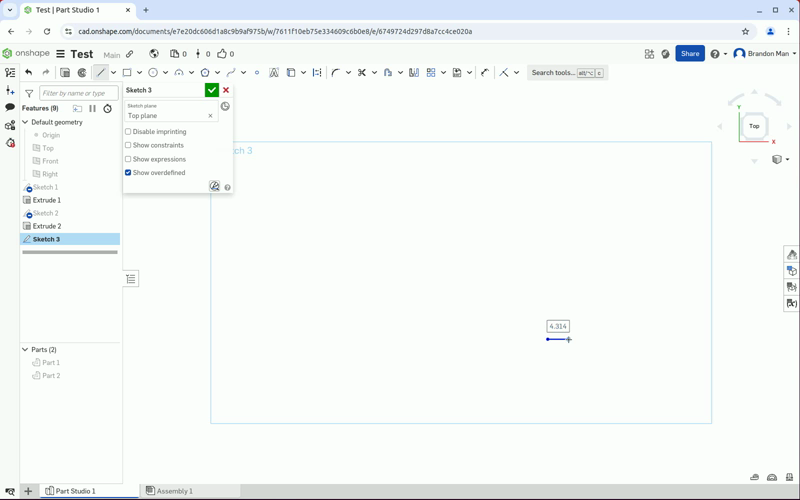
mouse_move(589, 339)
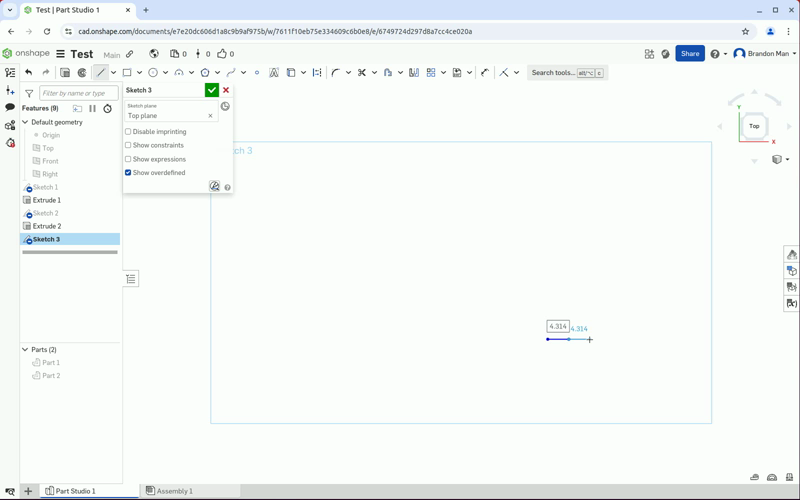
mouse_move(568, 285)
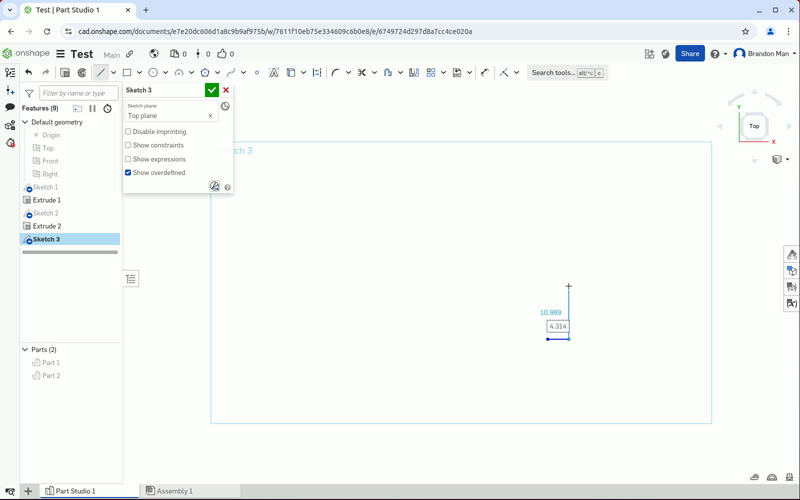
click(568, 285)
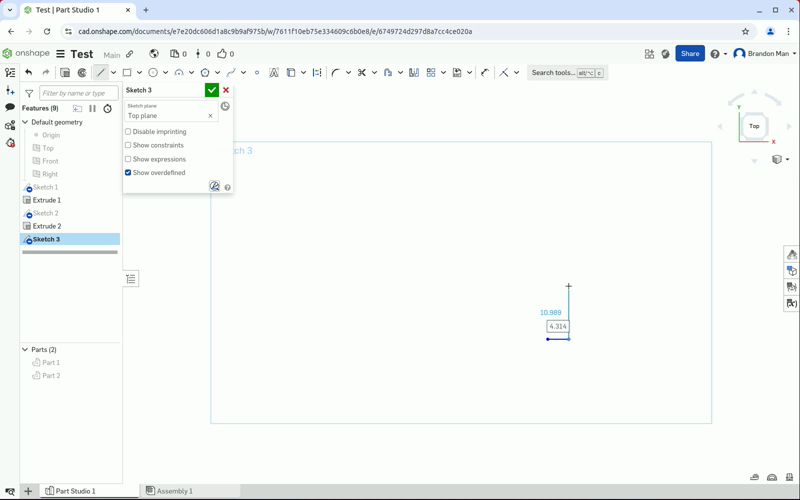
key_up(shift)
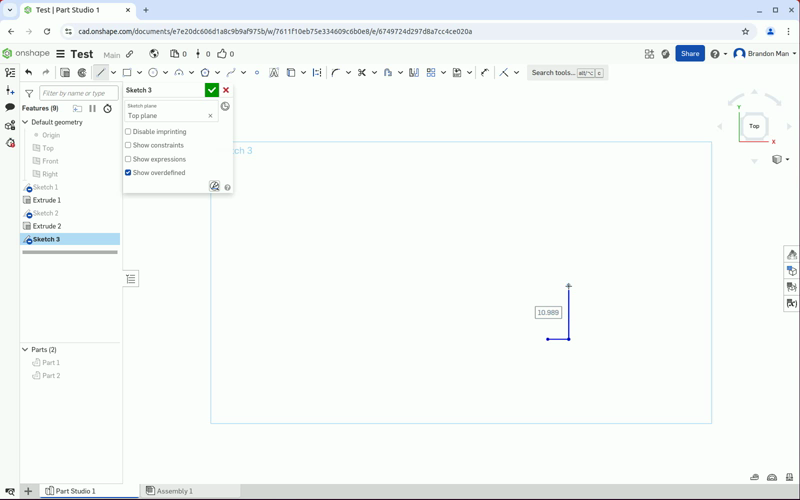
key_down(shift)
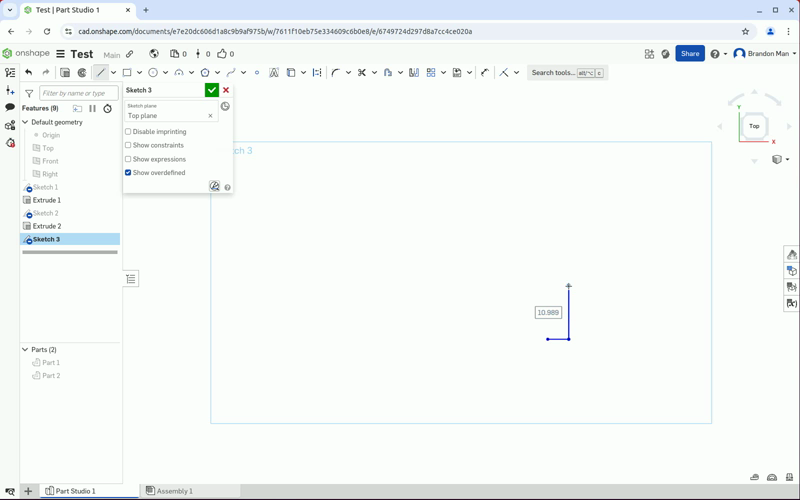
mouse_move(589, 285)
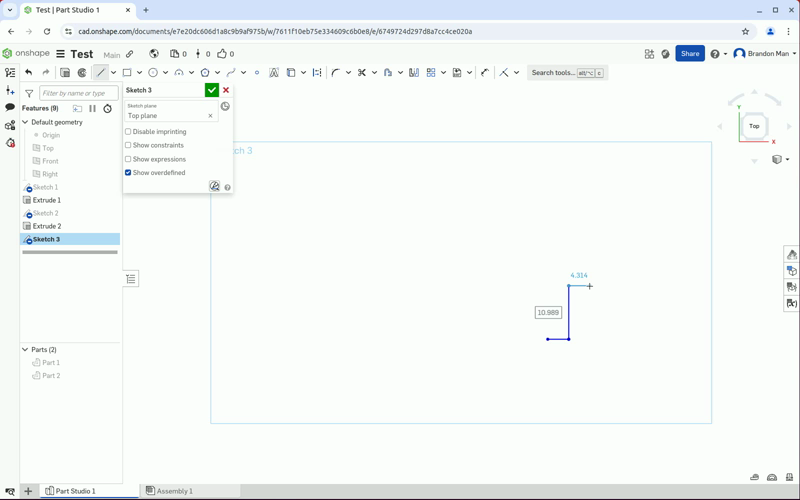
mouse_move(547, 285)
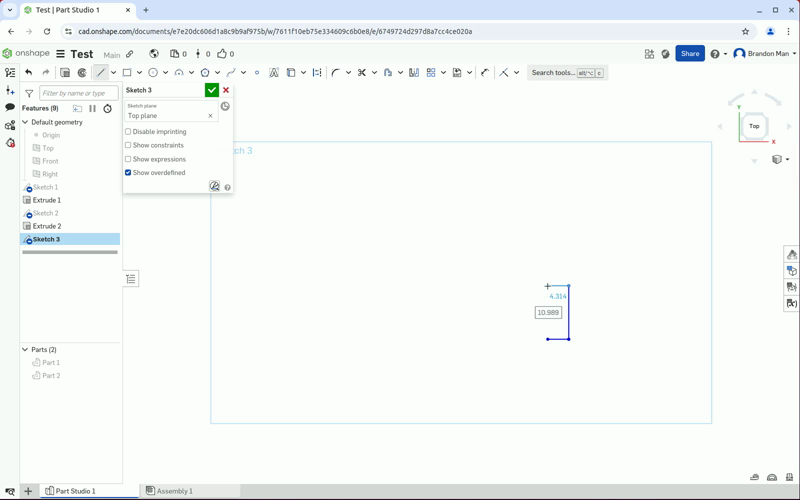
click(547, 285)
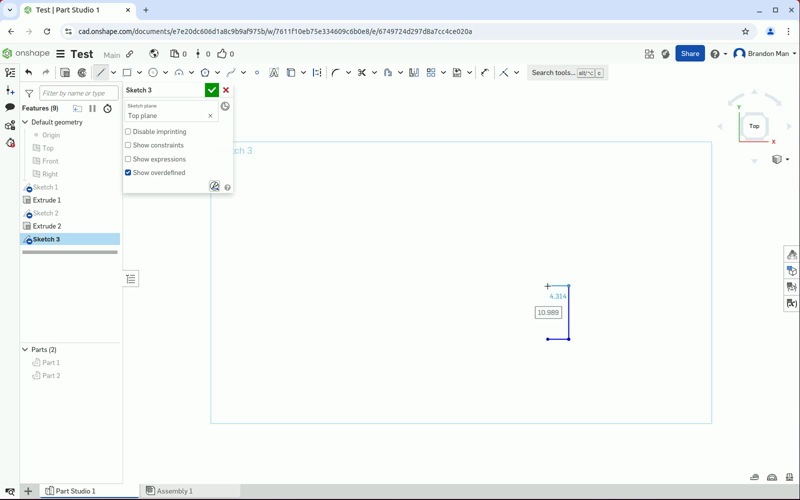
key_up(shift)
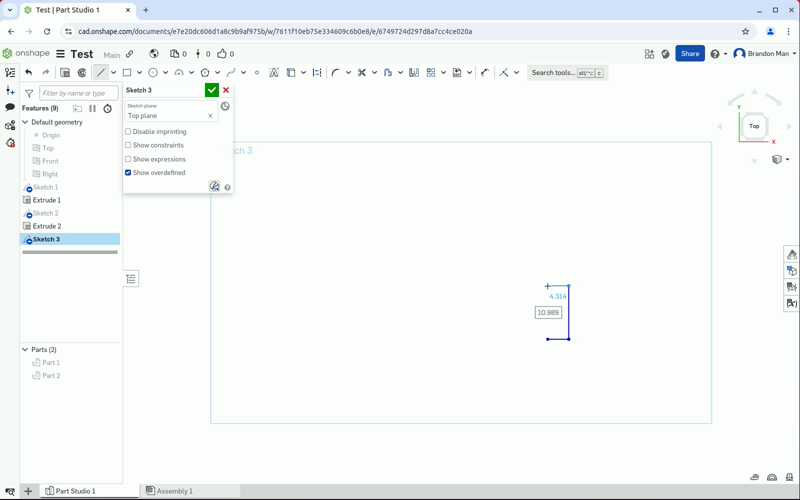
mouse_move(577, 285)
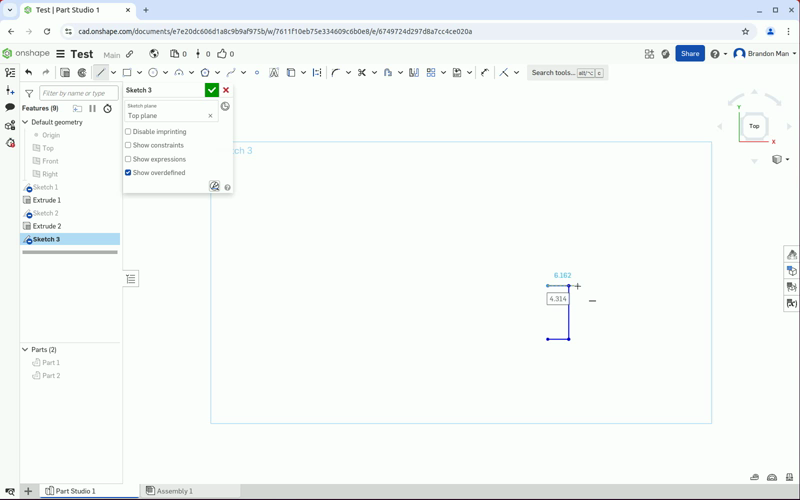
key_down(shift)
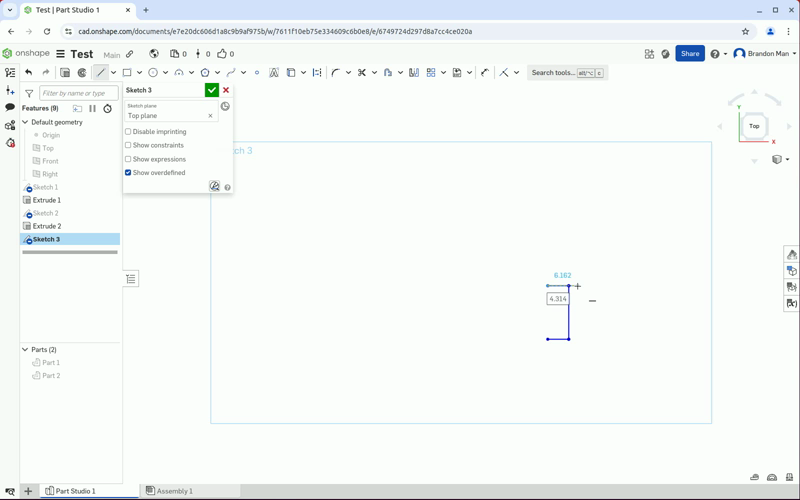
mouse_move(547, 339)
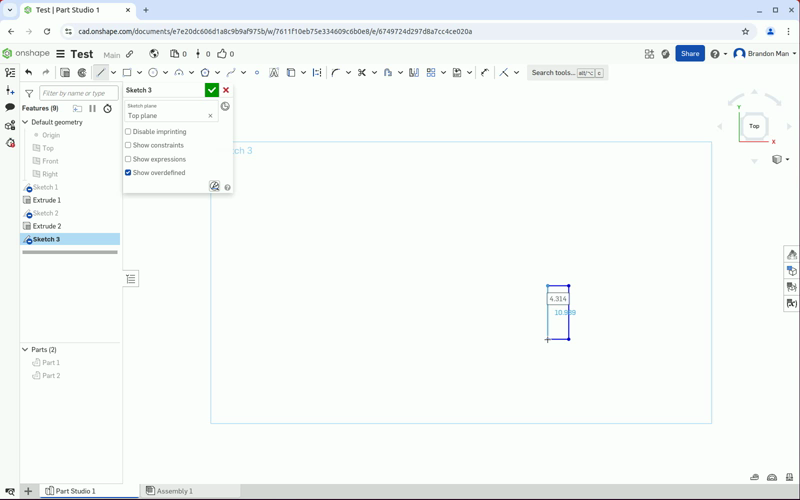
key_up(shift)
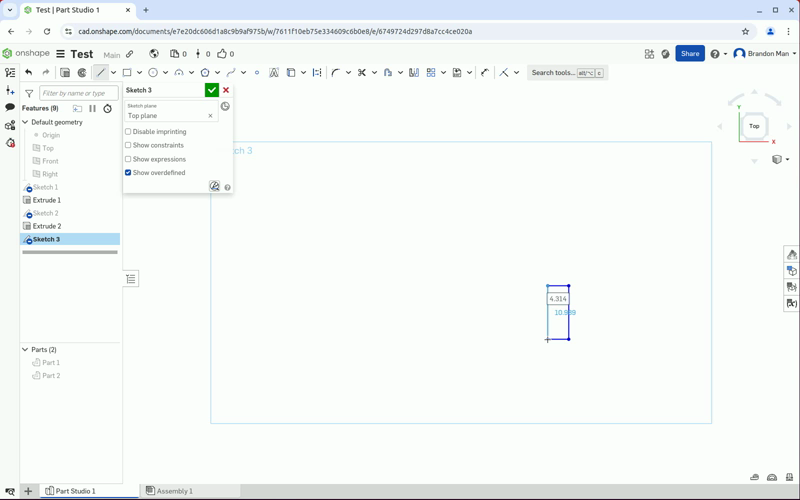
click(547, 339)
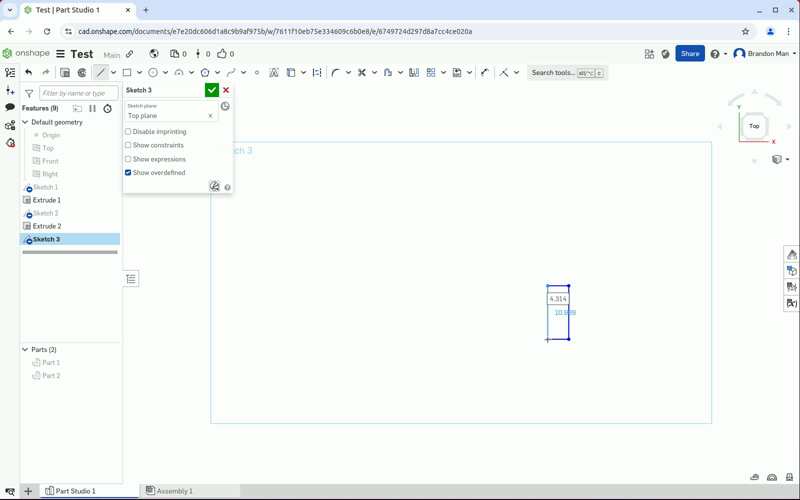
key(esc)
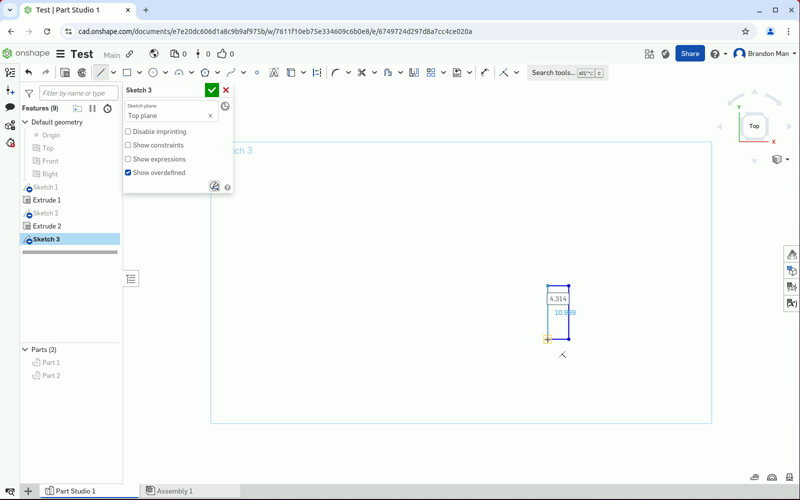
mouse_move(567, 335)
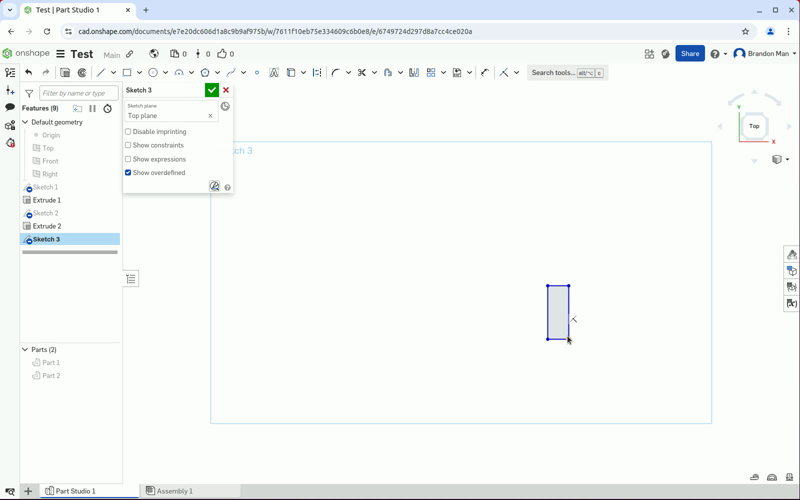
scroll(6)
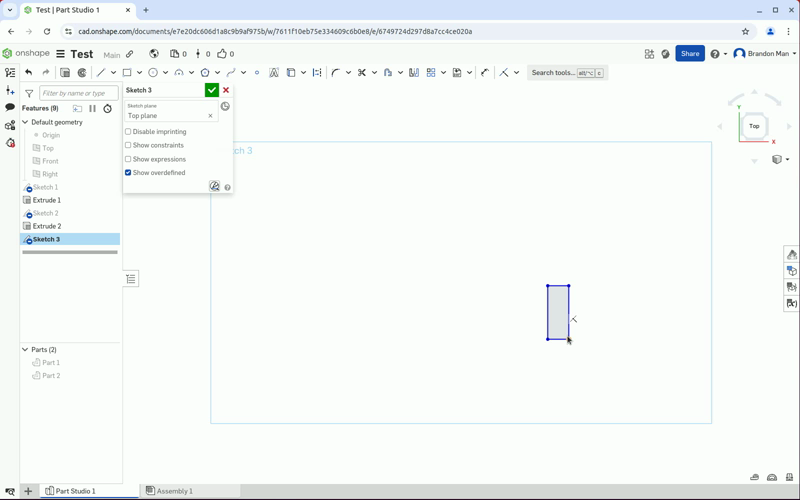
scroll(6)
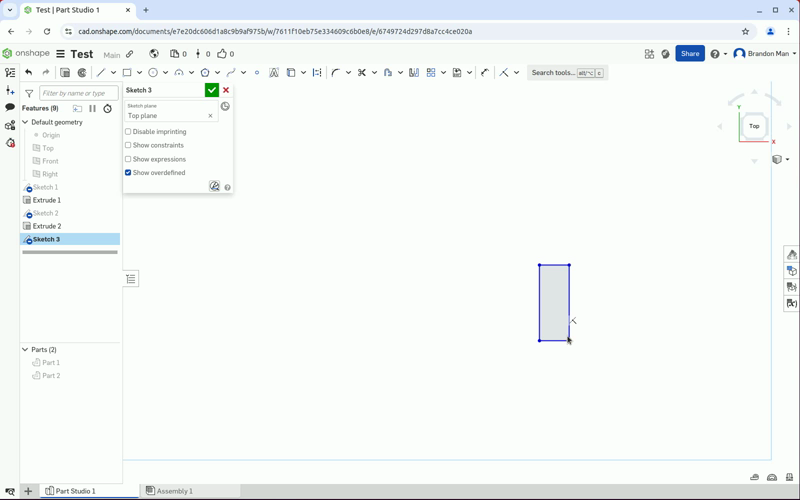
scroll(6)
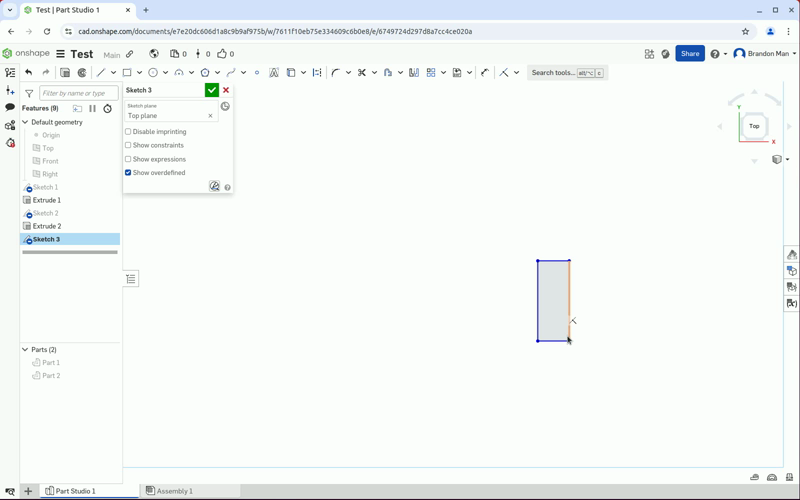
scroll(6)
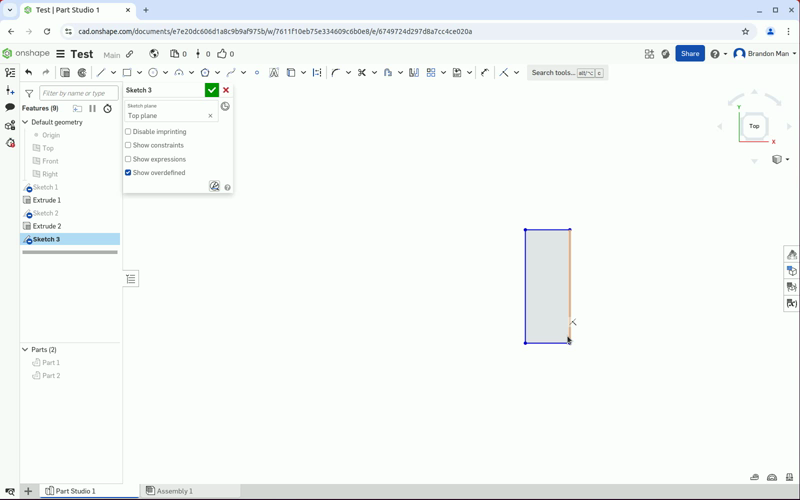
scroll(6)
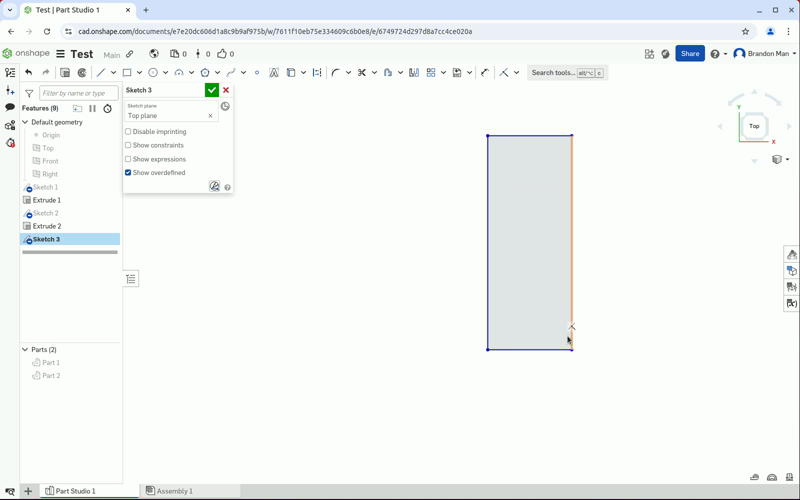
scroll(6)
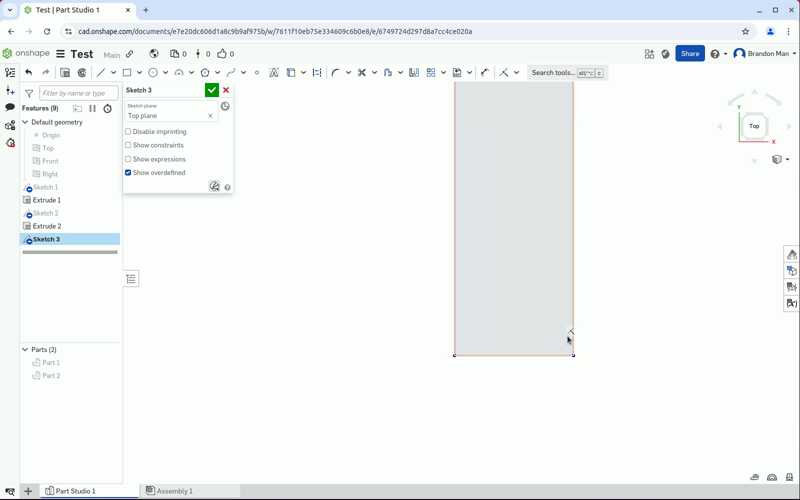
scroll(6)
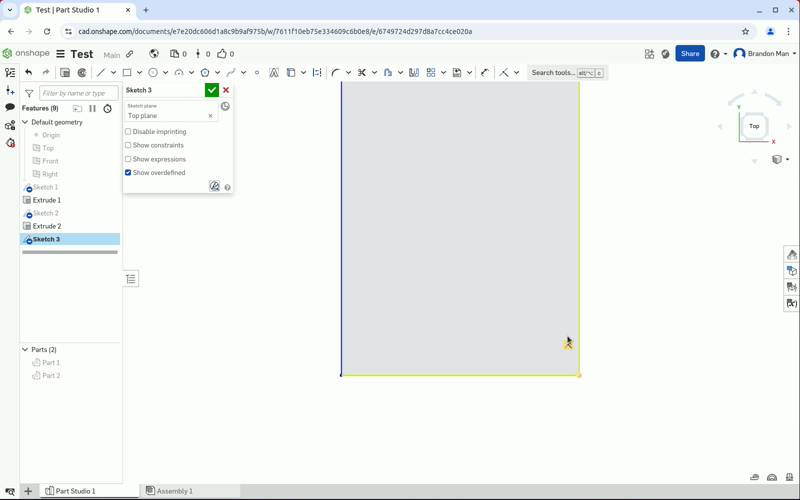
click(567, 335)
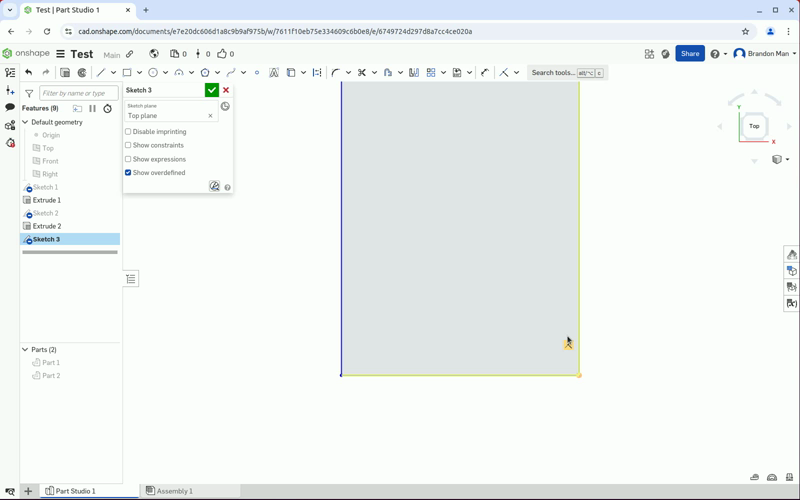
scroll(-6)
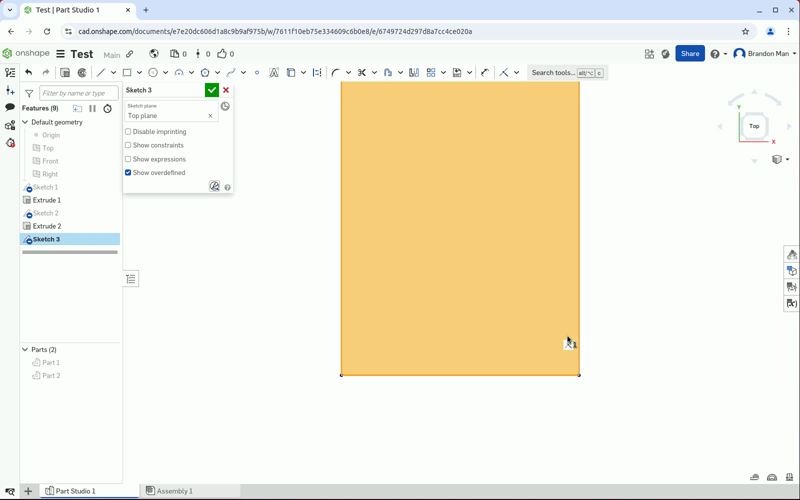
scroll(-6)
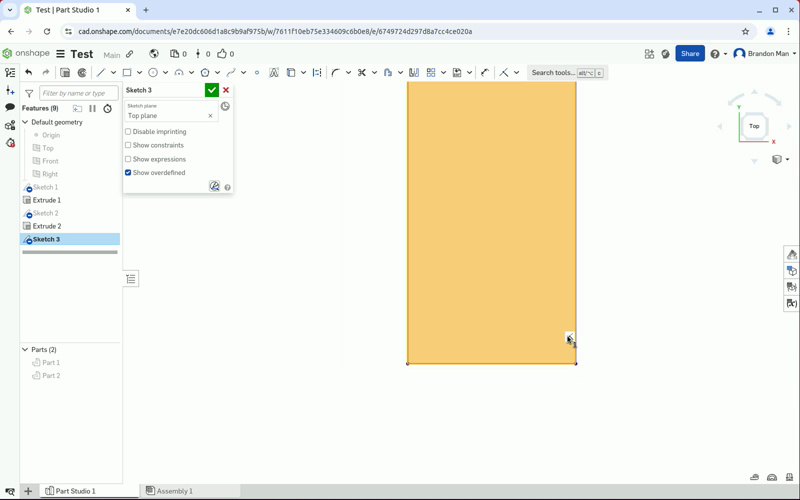
scroll(-6)
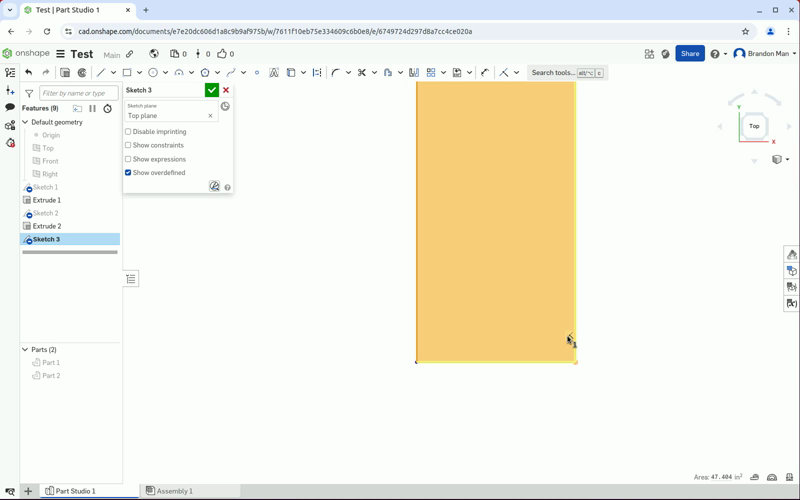
scroll(-6)
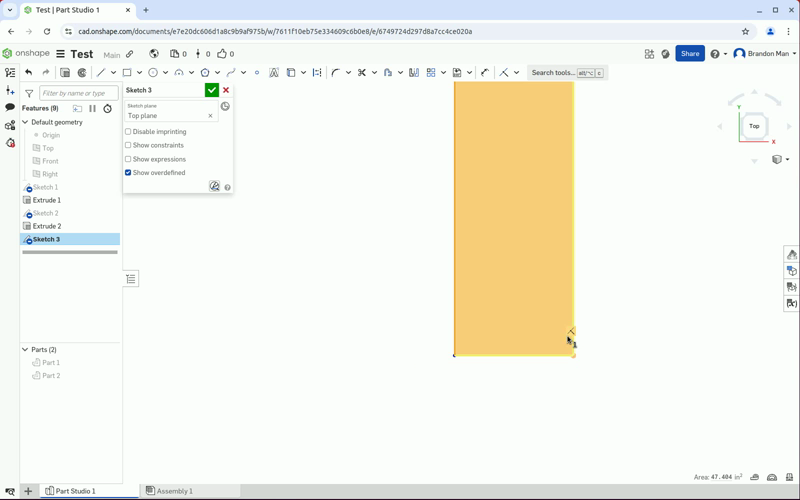
scroll(-6)
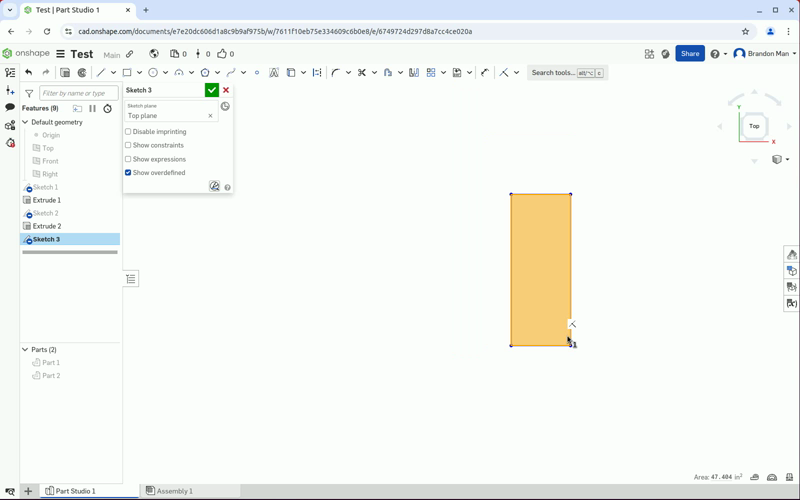
scroll(-6)
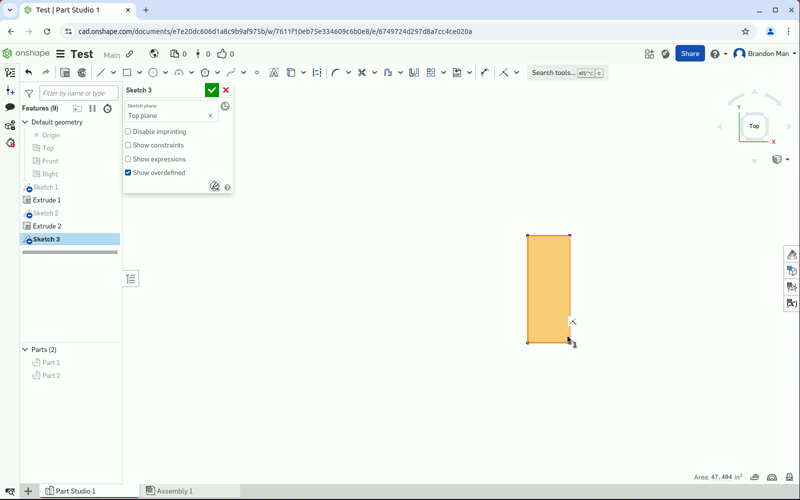
scroll(-6)
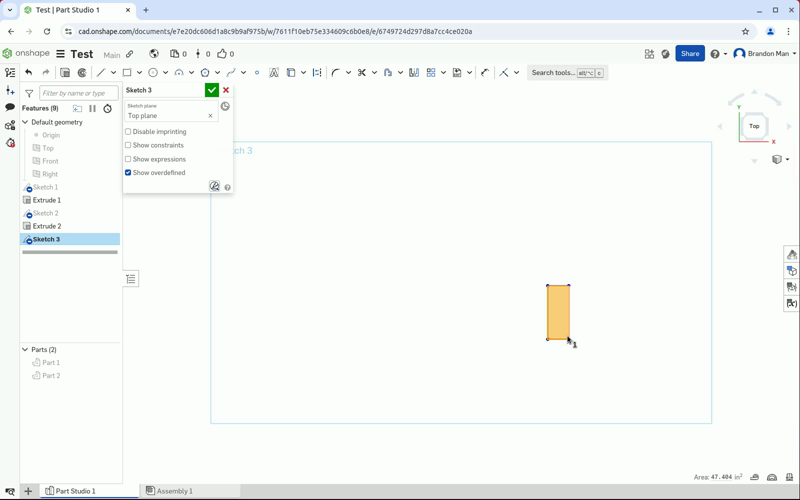
mouse_move(73, 352)
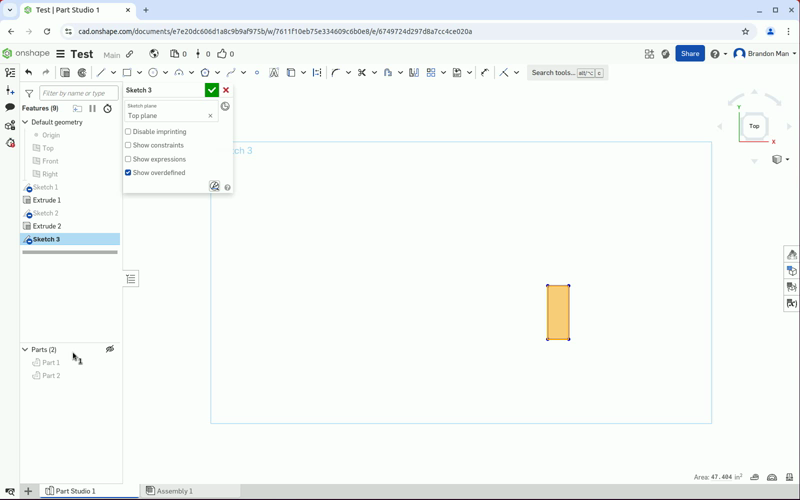
key(shift+y)
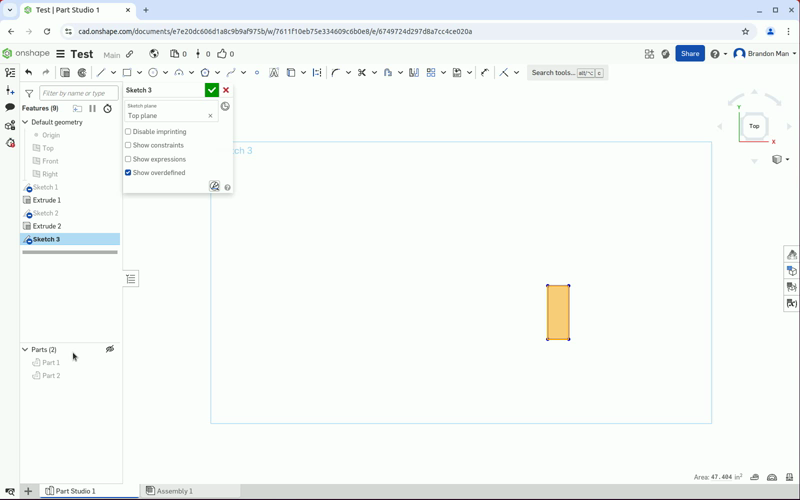
key(shift+e)
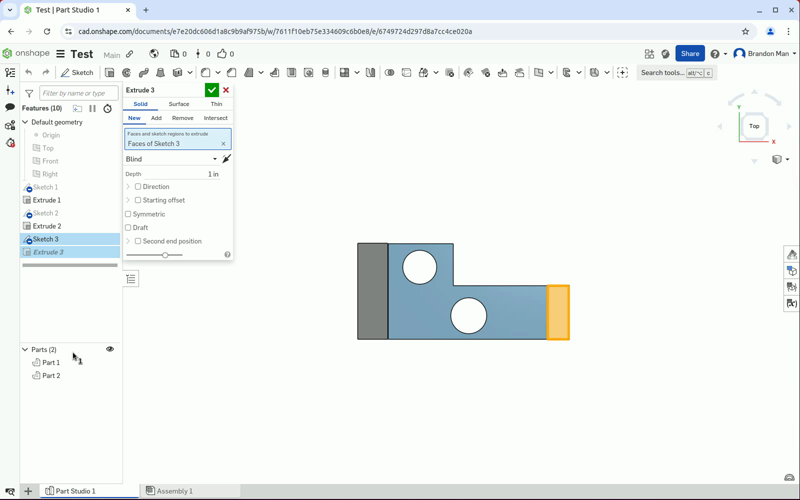
mouse_move(143, 106)
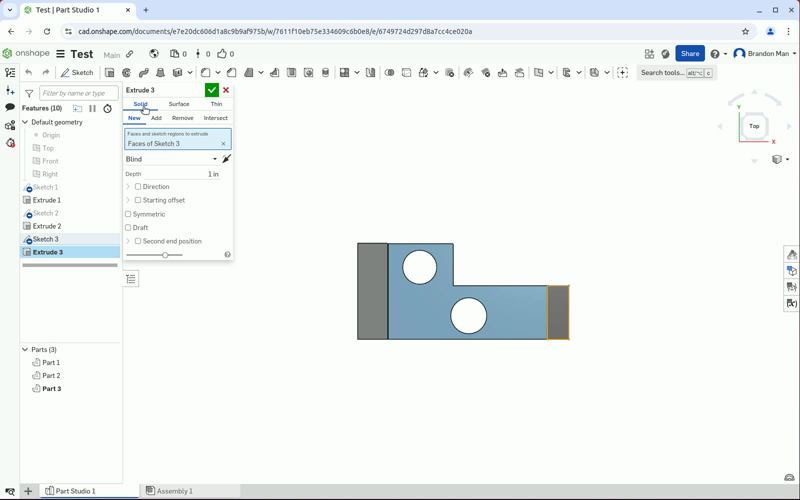
click(143, 106)
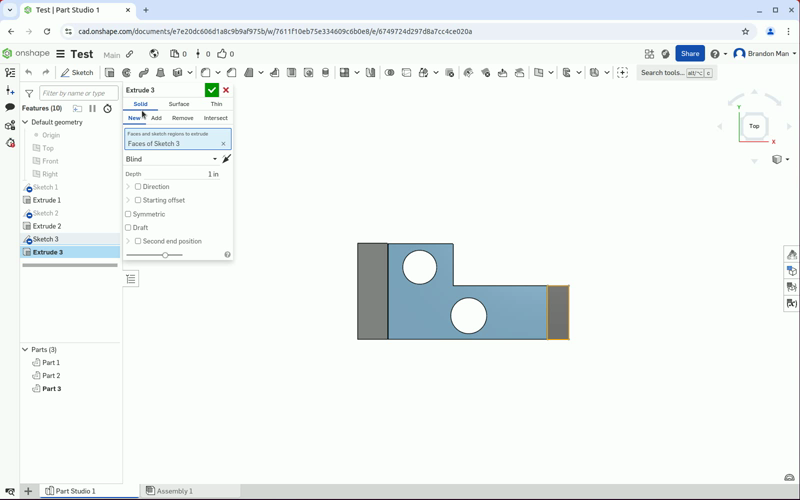
mouse_move(137, 120)
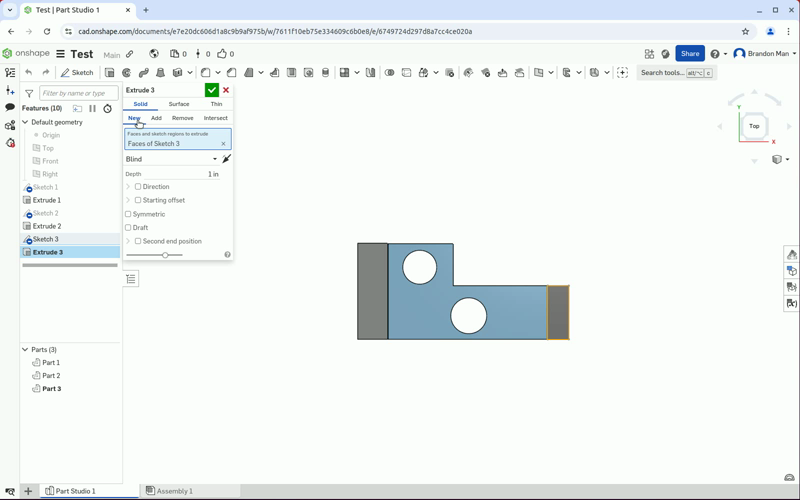
click(137, 120)
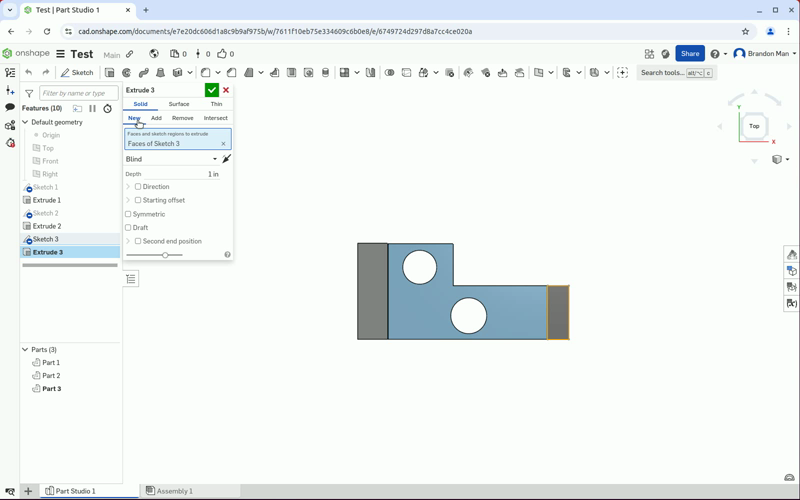
key(tab, 4)
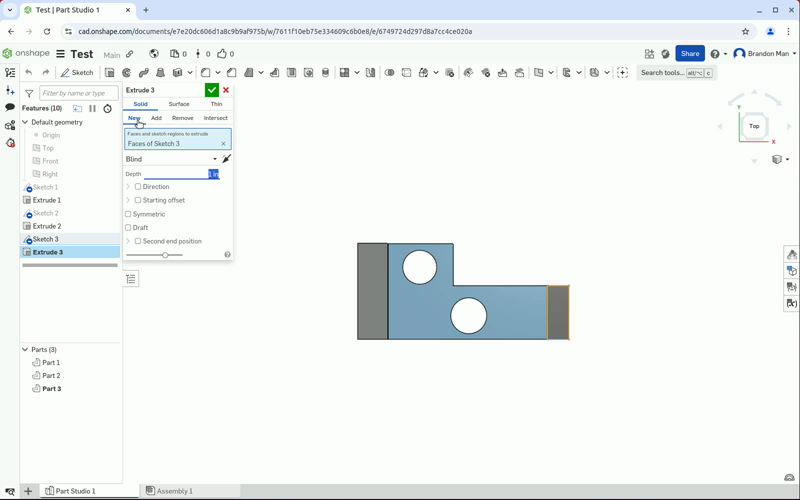
text(23.108)
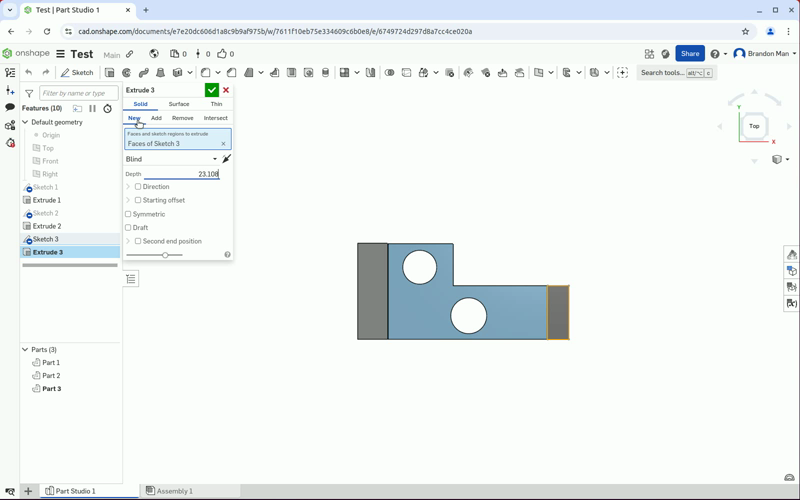
key(enter)
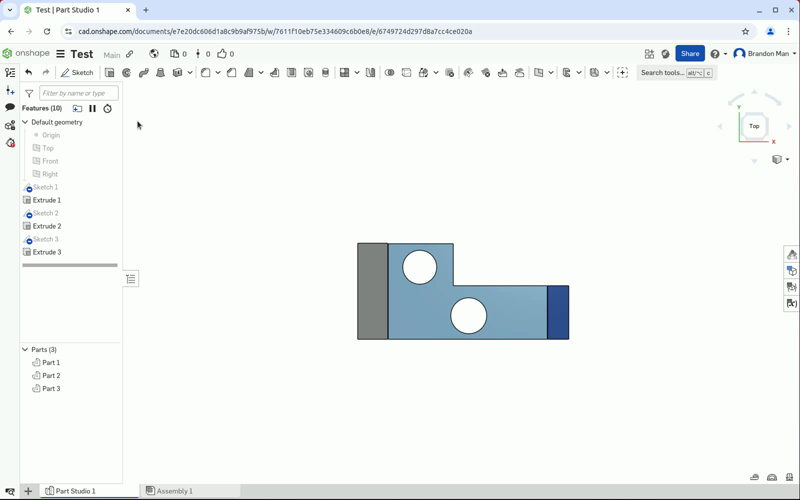
key(shift+h)
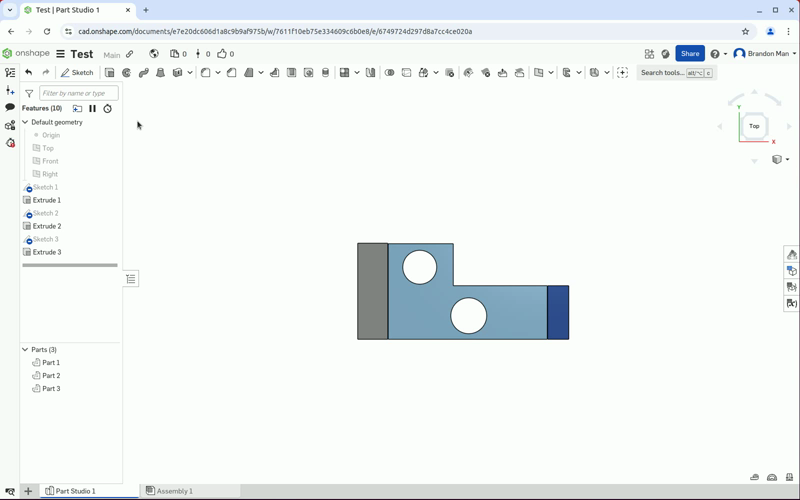
key(shift+h)
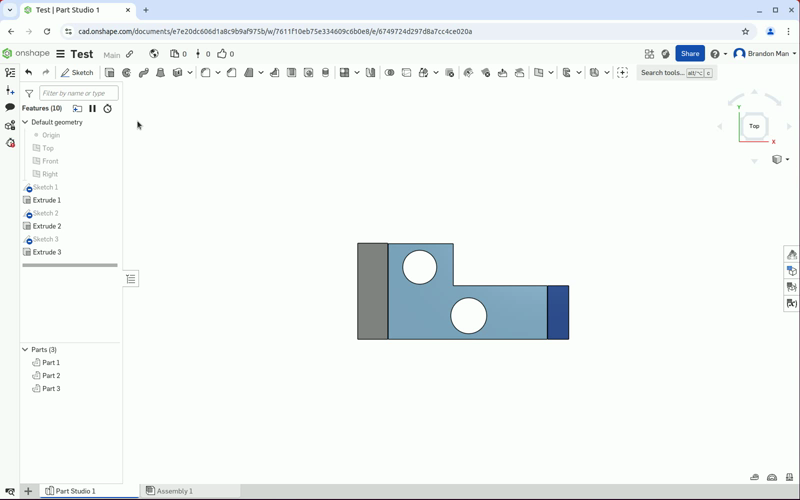
key(shift+7)
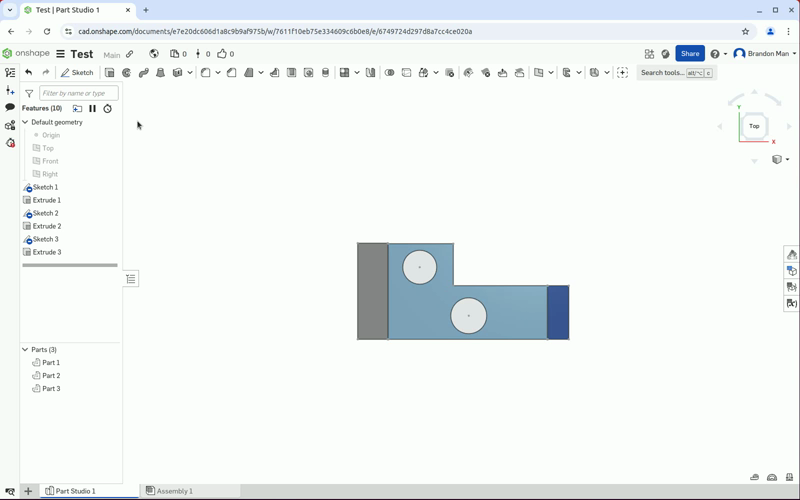
key(up, 3)
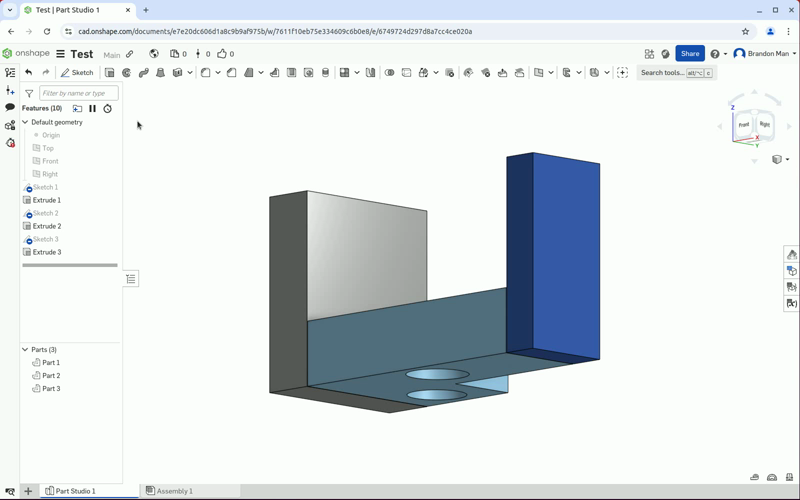
key(left, 3)
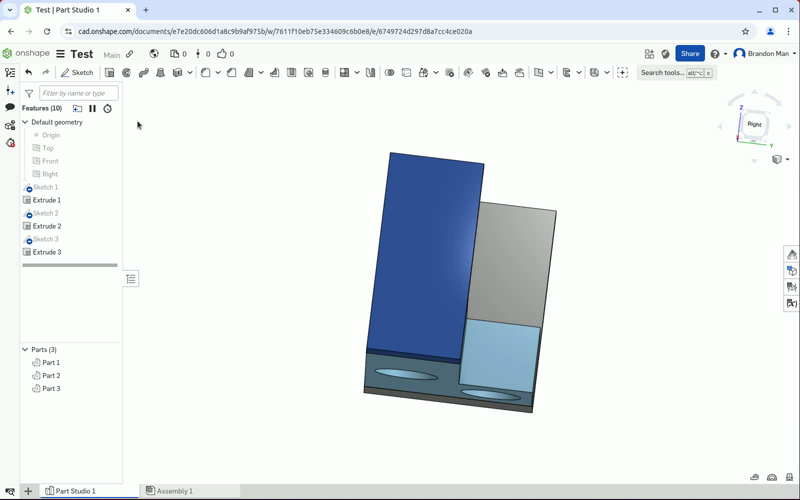
key(right, 3)
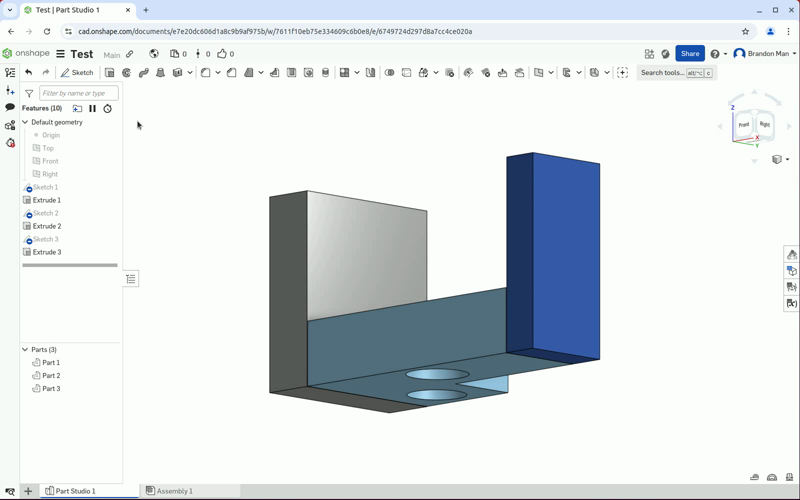
key(down, 3)
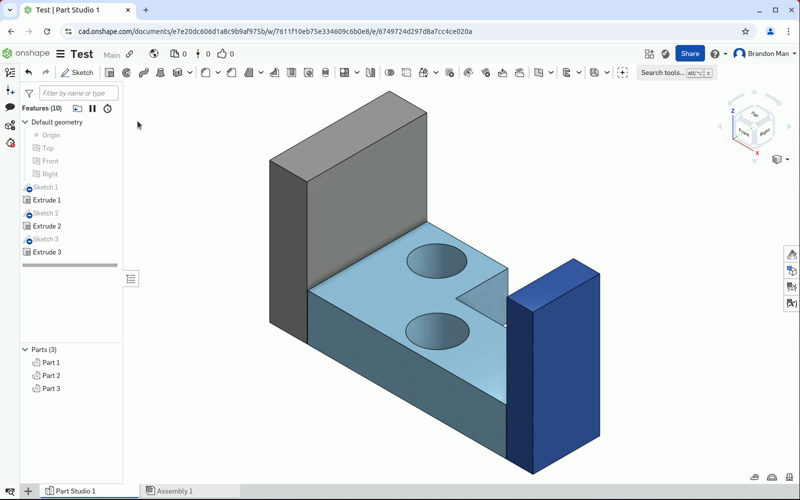
mouse_move(73, 189)
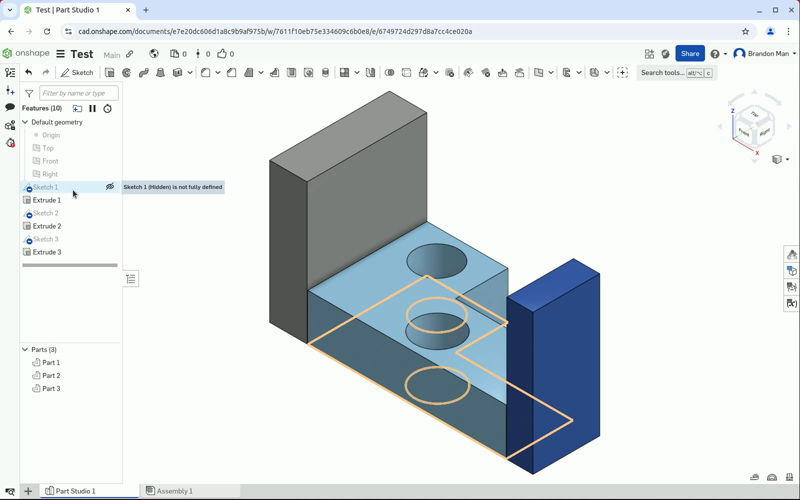
click(73, 189)